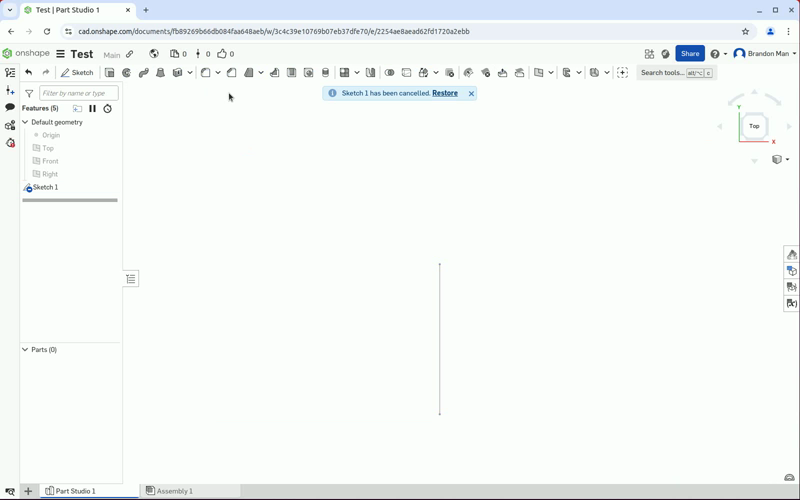
key(shift+h)
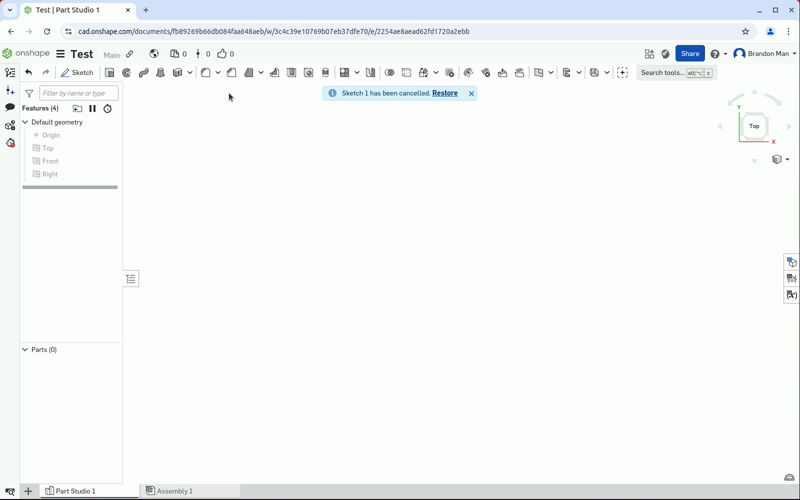
mouse_move(73, 352)
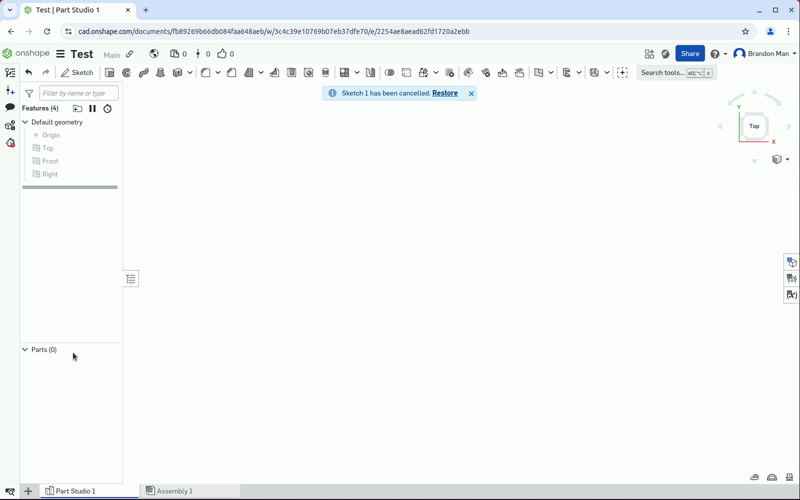
key(y)
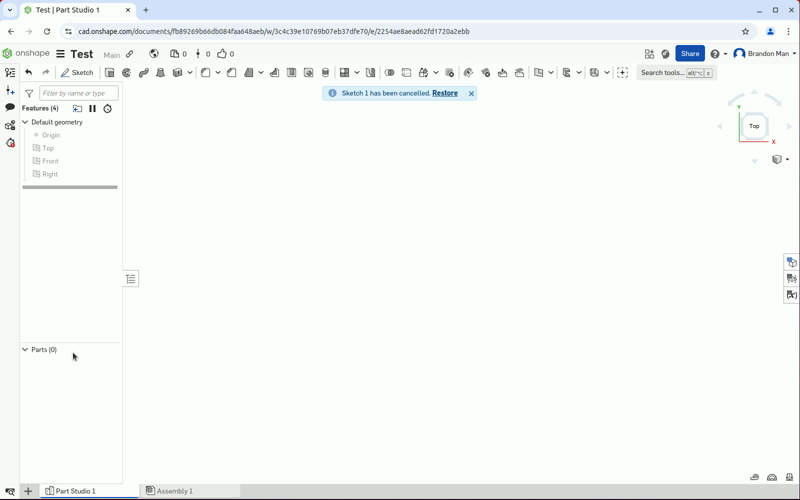
key(shift+p)
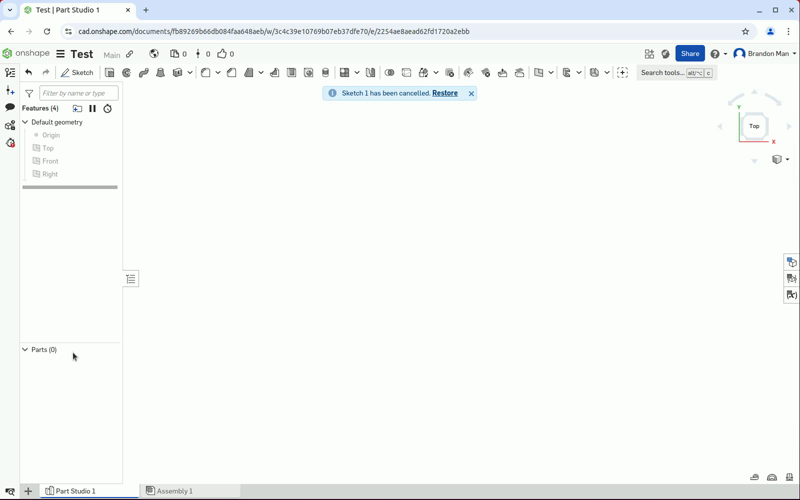
key(space)
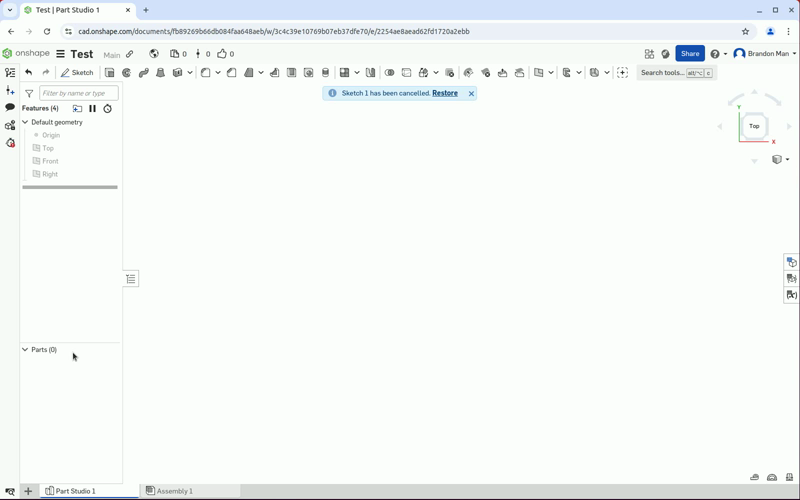
key_down(shift)
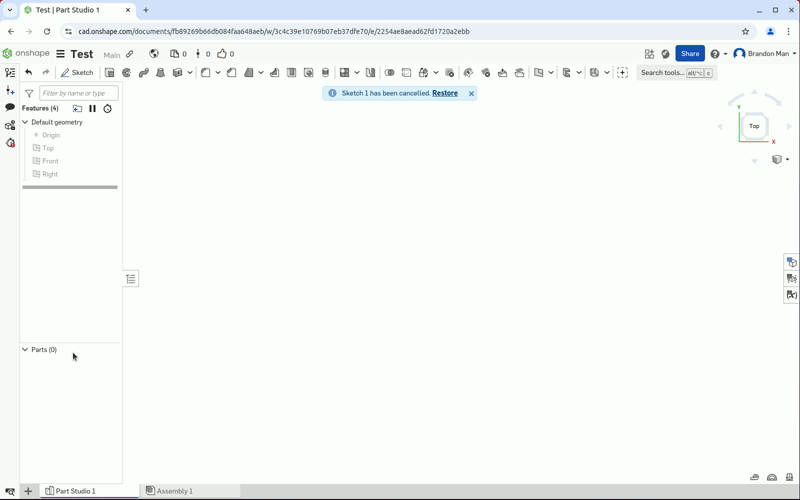
key(up)
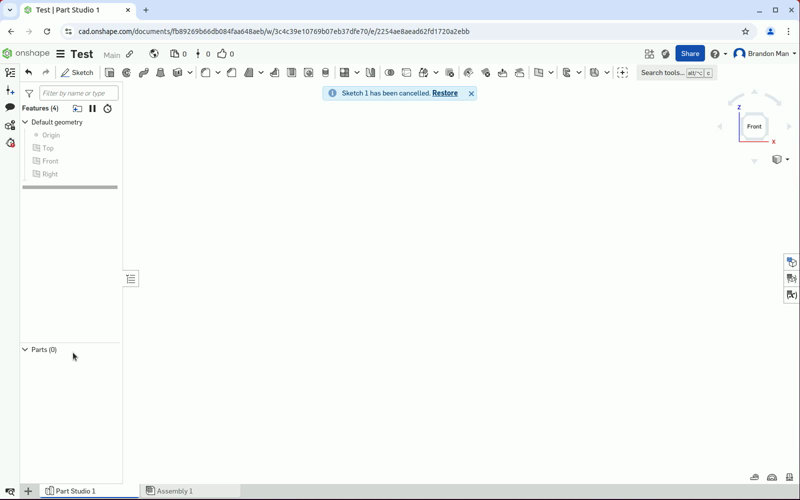
key_up(shift)
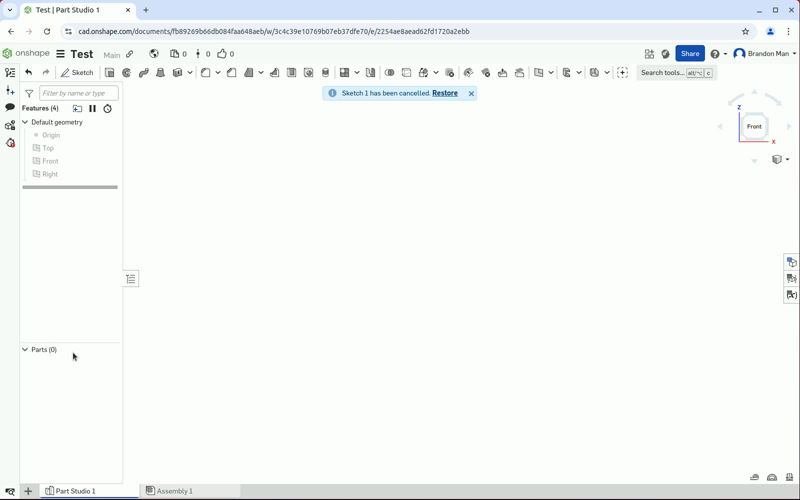
mouse_move(73, 352)
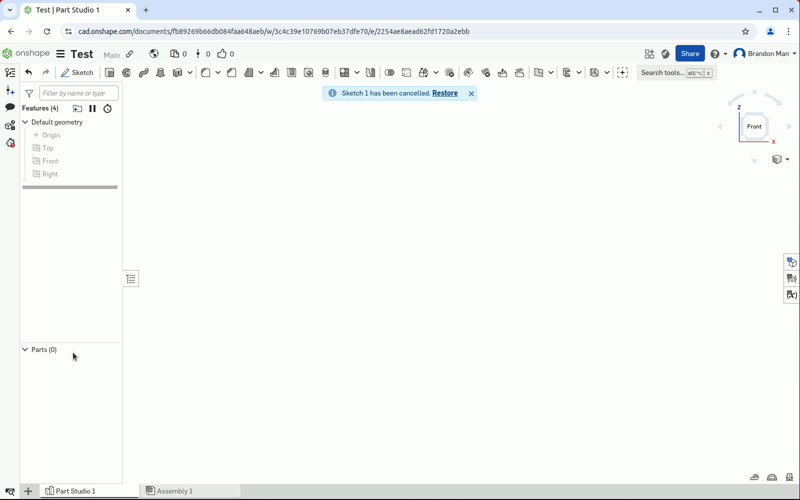
key(shift+y)
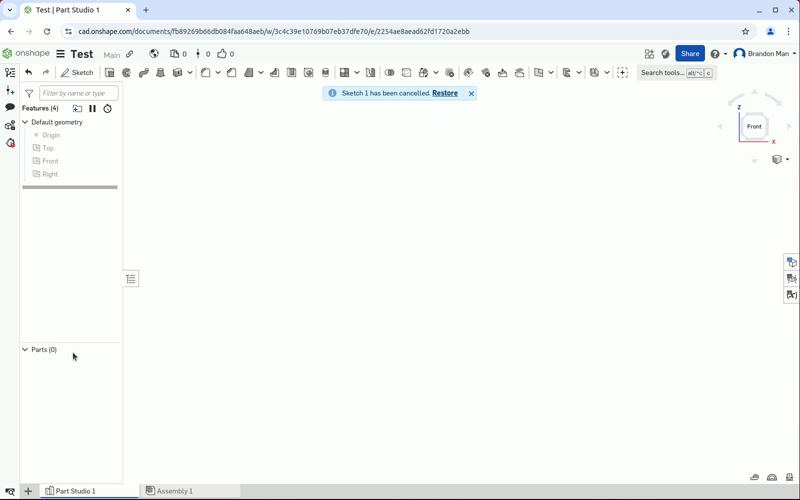
key(shift+s)
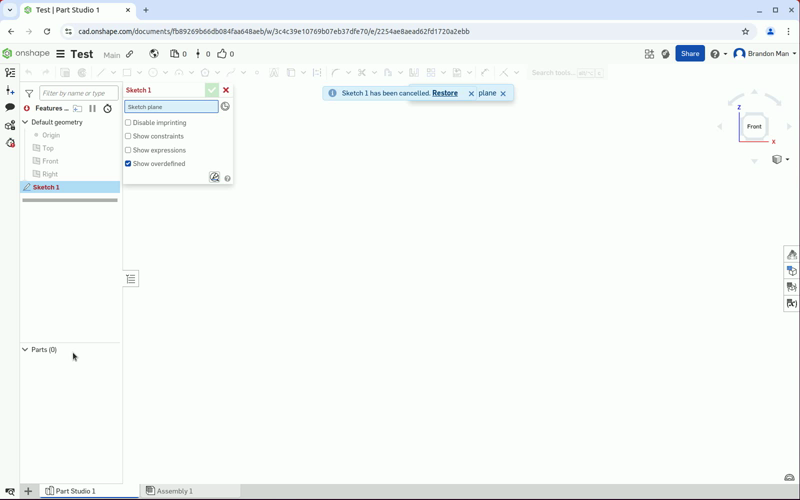
mouse_move(73, 163)
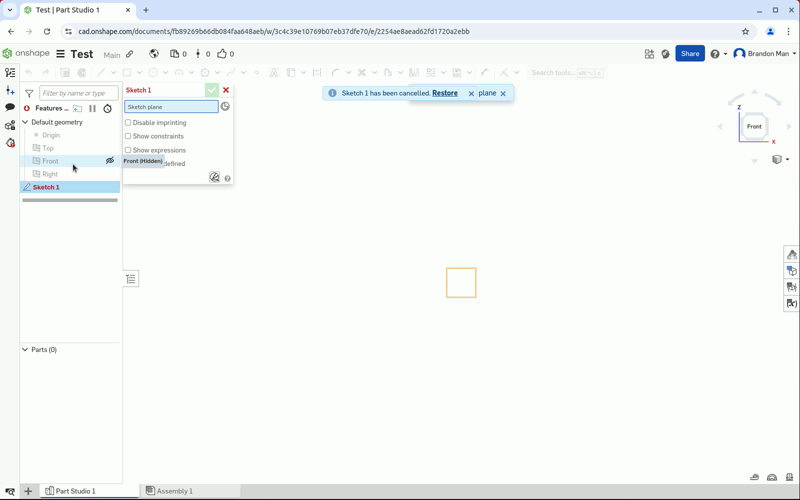
click(73, 163)
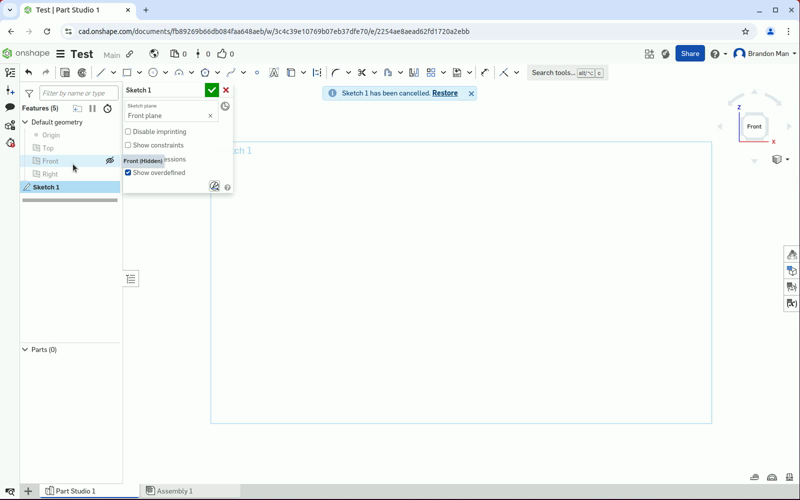
mouse_move(73, 352)
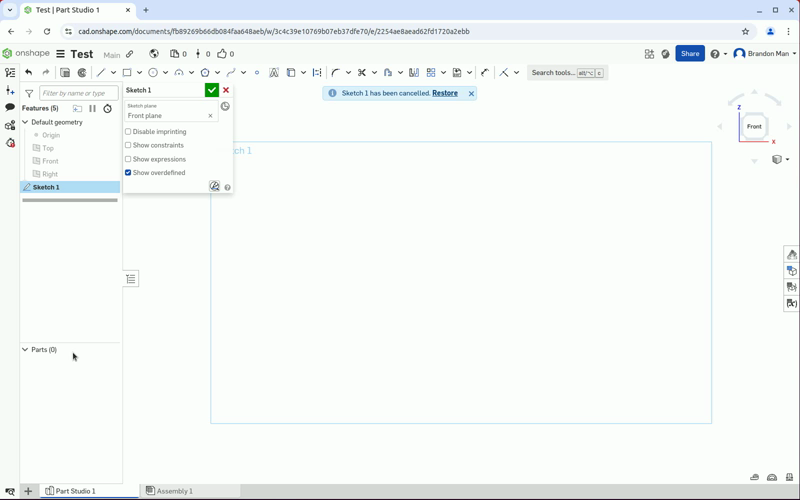
key(y)
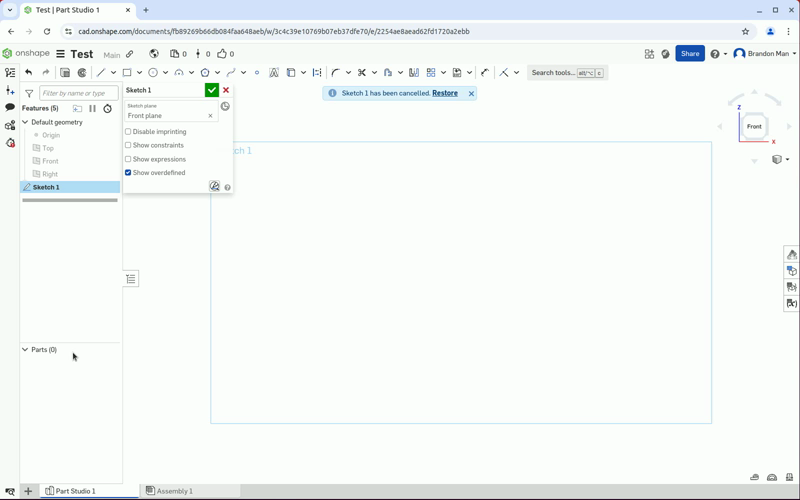
key(l)
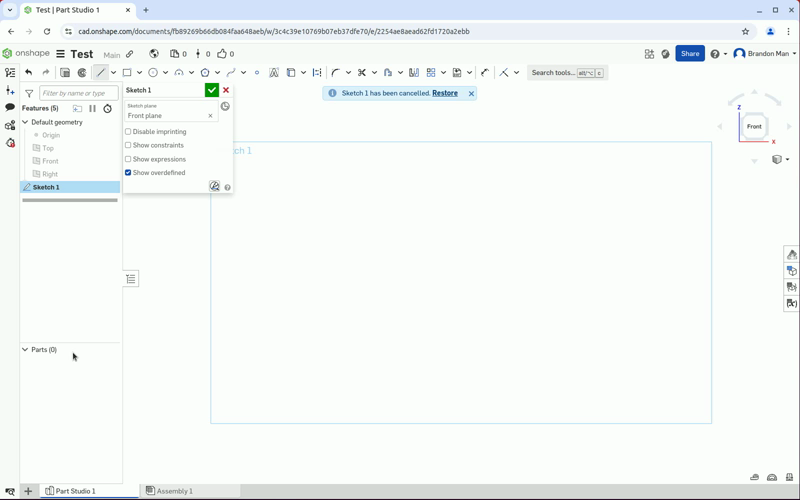
key_down(shift)
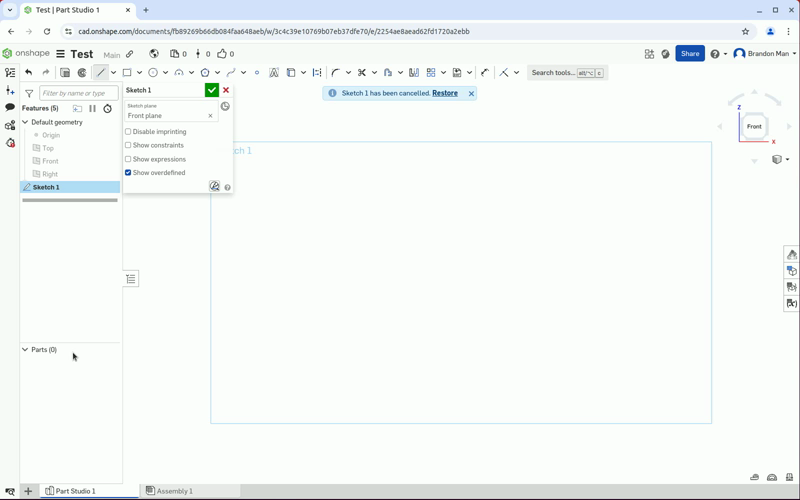
mouse_move(460, 282)
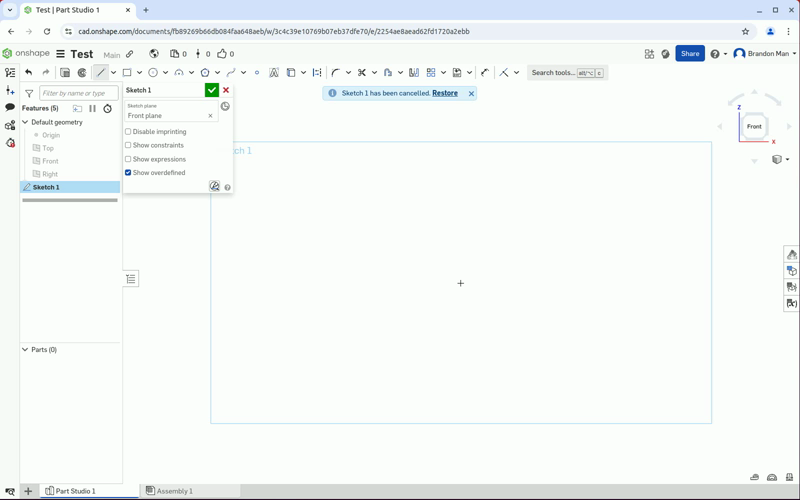
click(460, 282)
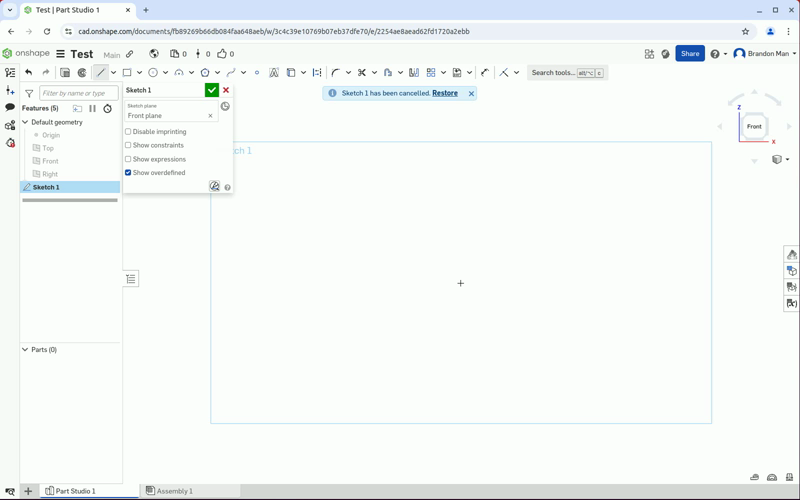
key_up(shift)
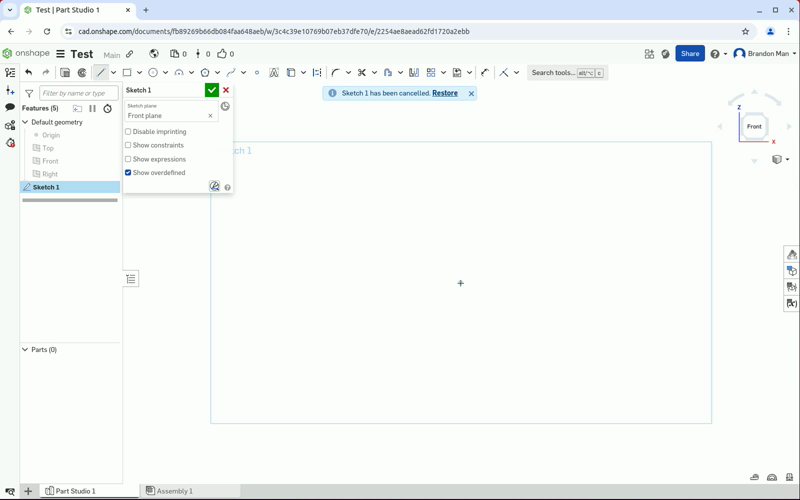
key_down(shift)
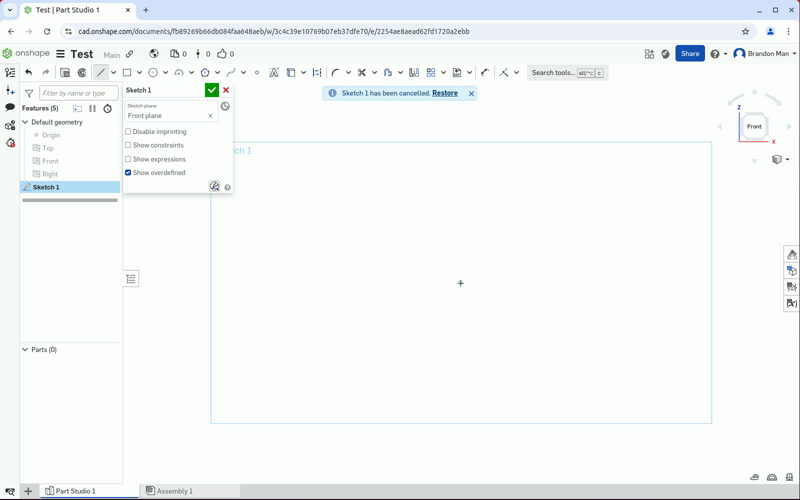
mouse_move(537, 282)
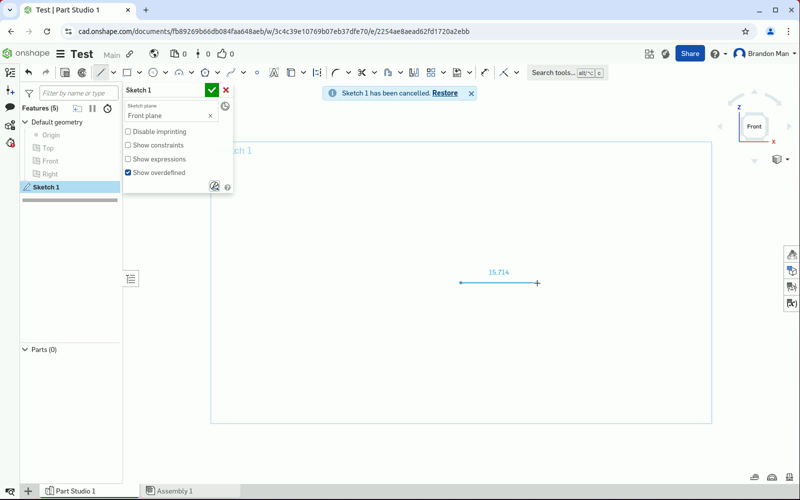
click(537, 282)
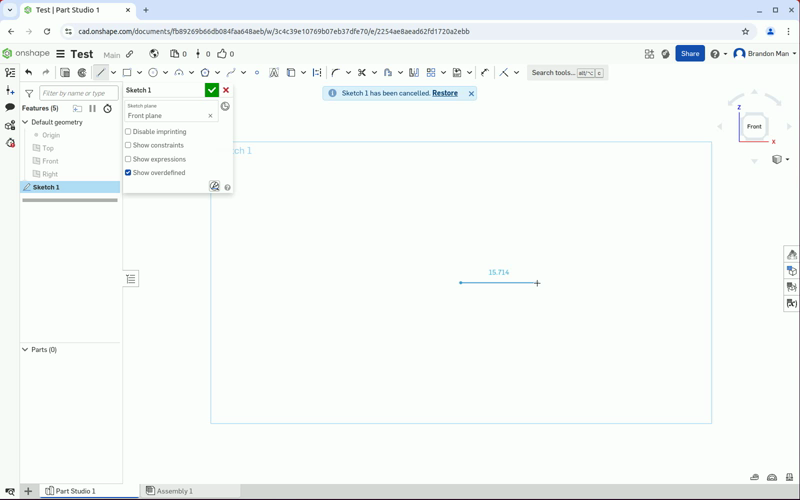
key_up(shift)
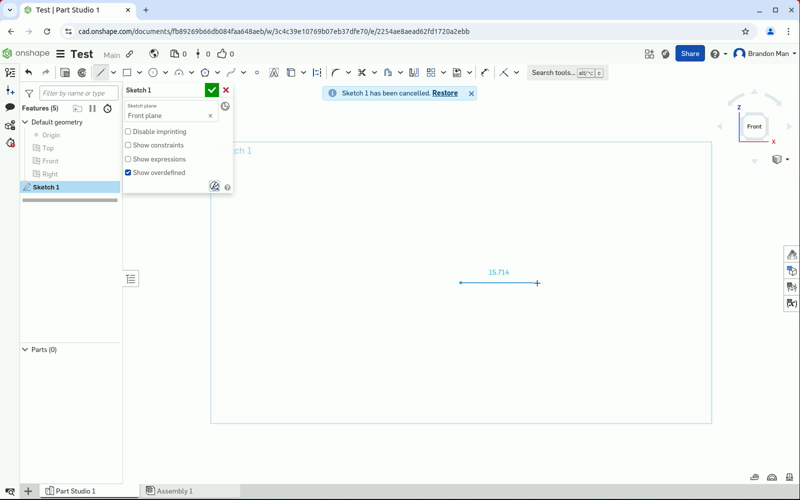
key_down(shift)
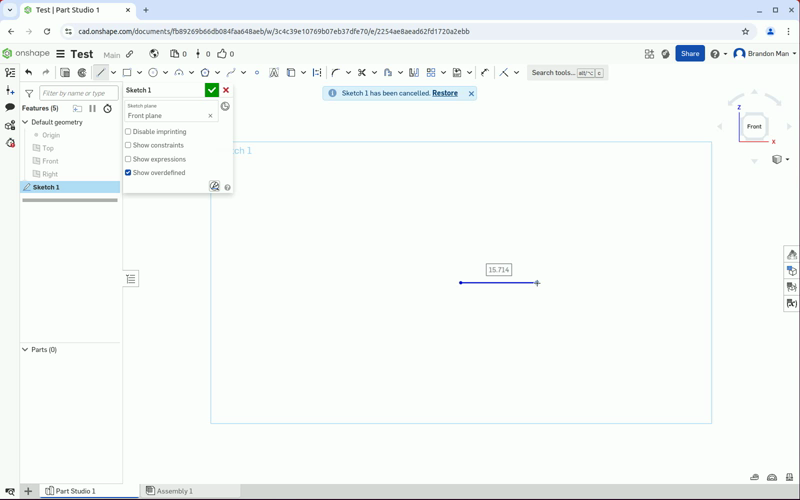
mouse_move(567, 282)
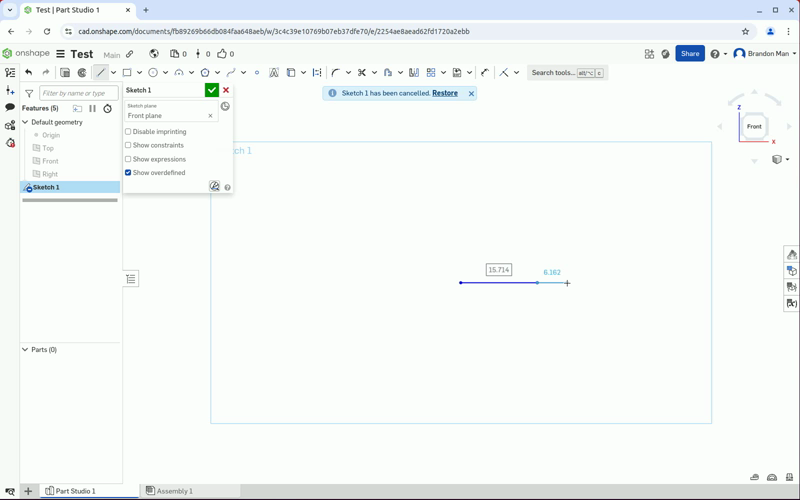
mouse_move(537, 226)
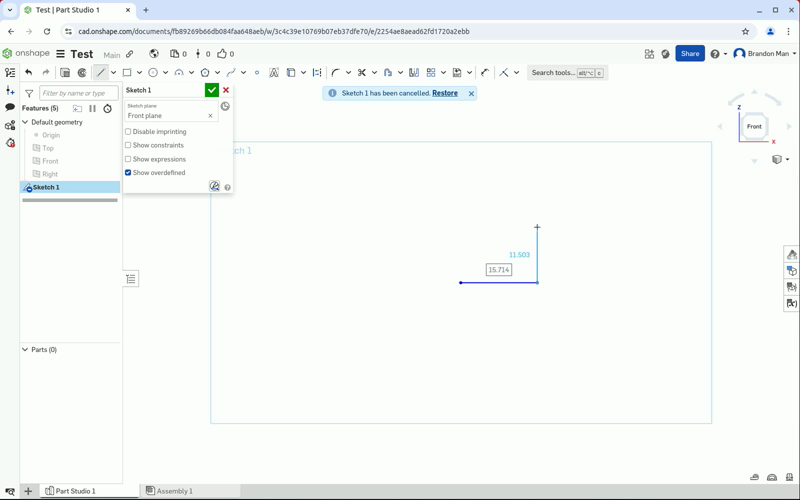
click(537, 226)
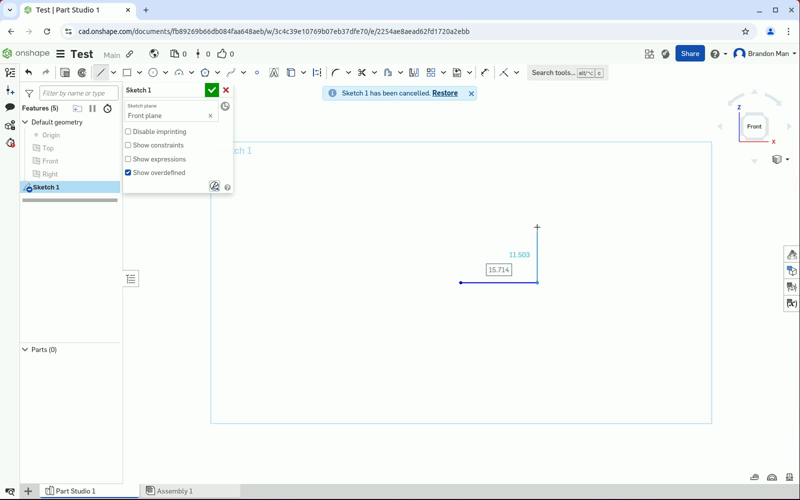
key_up(shift)
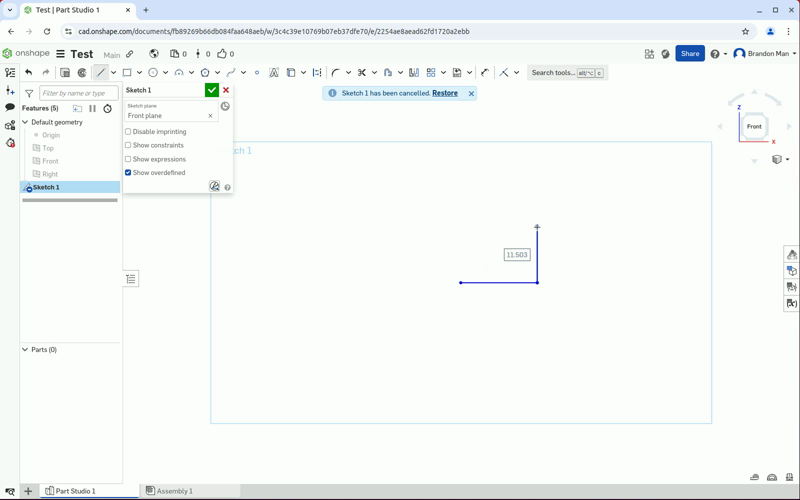
key_down(shift)
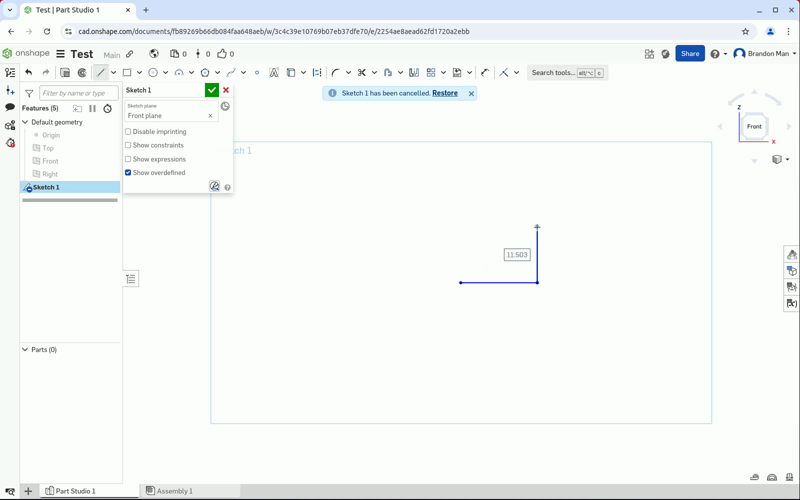
mouse_move(567, 226)
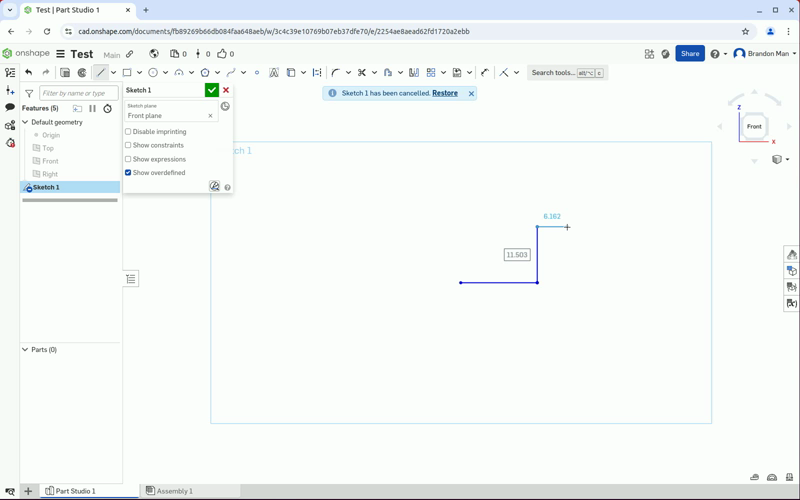
mouse_move(530, 226)
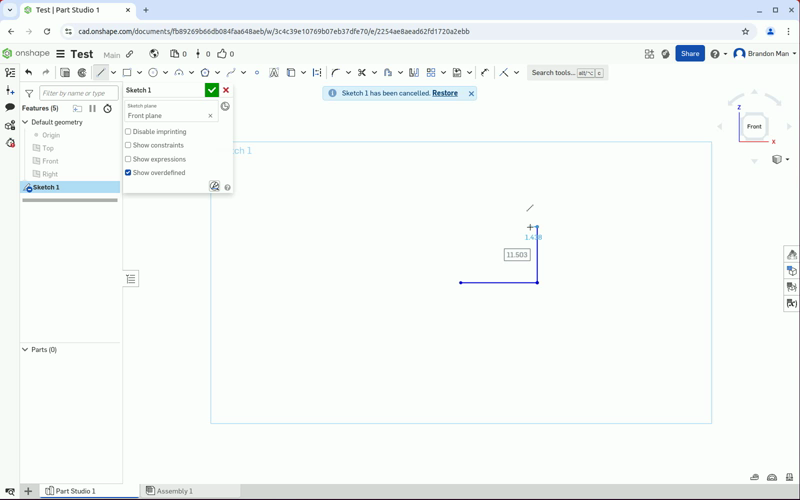
scroll(6)
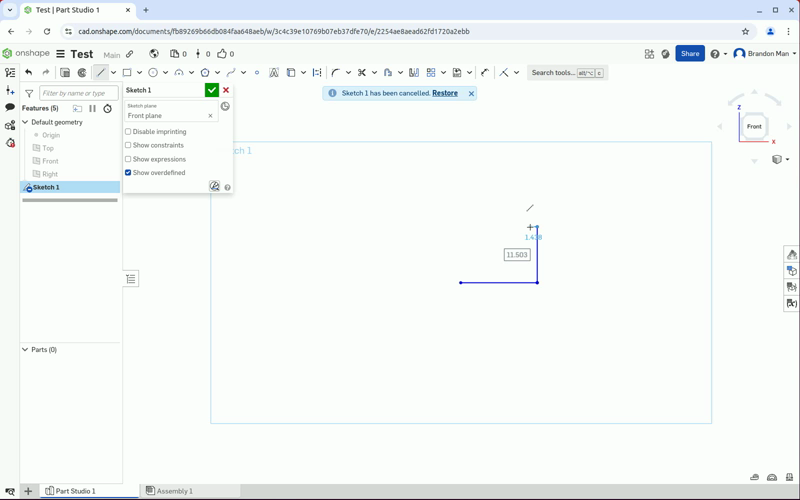
scroll(6)
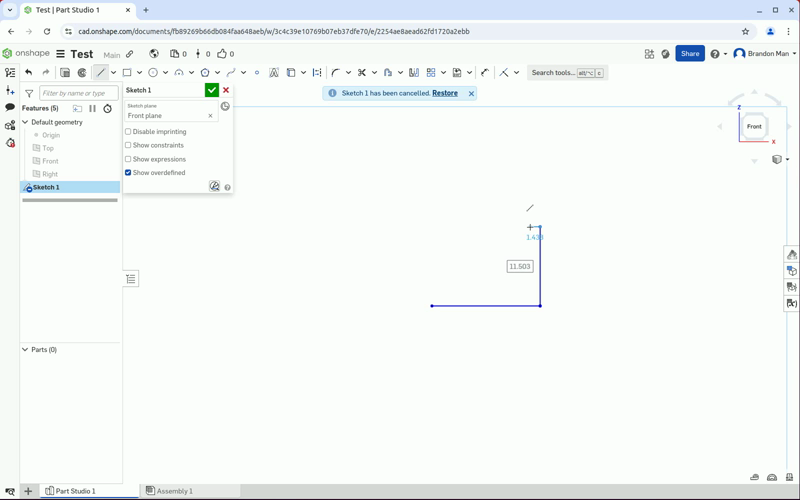
scroll(6)
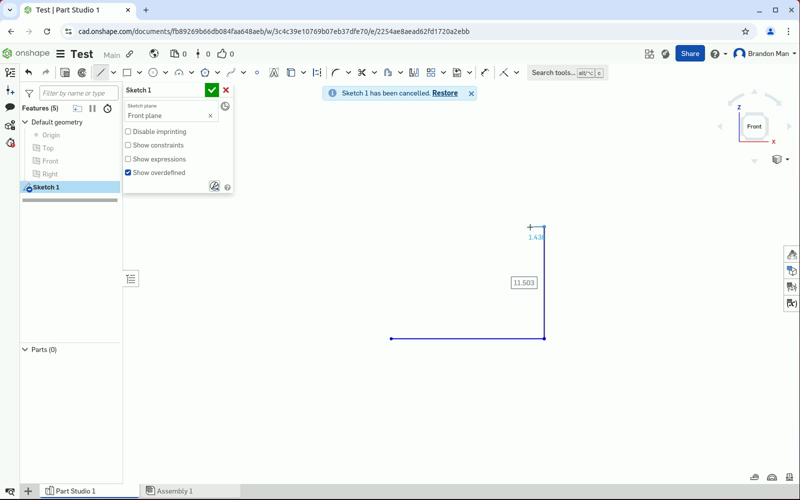
scroll(6)
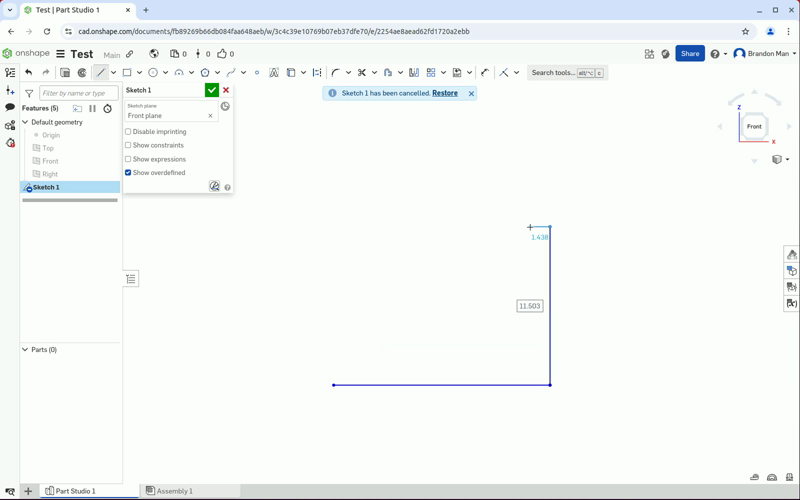
scroll(6)
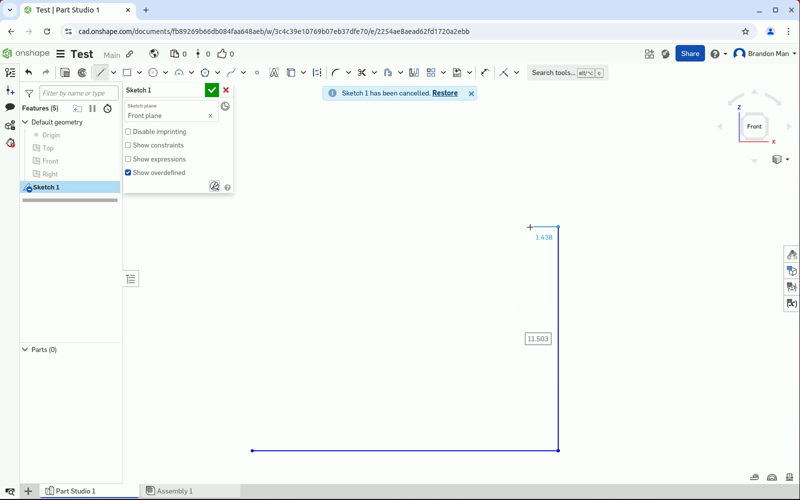
scroll(6)
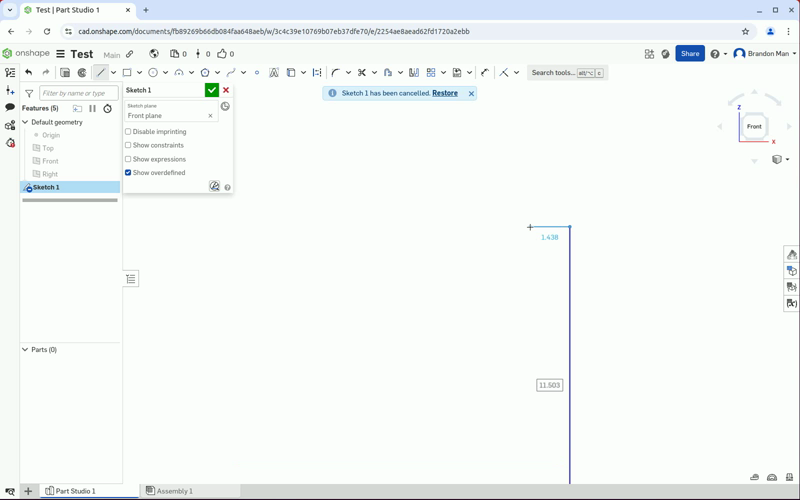
scroll(6)
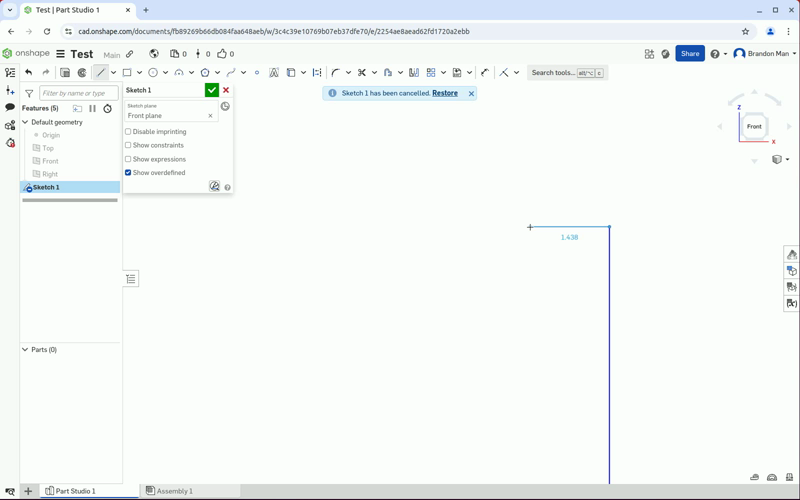
click(530, 226)
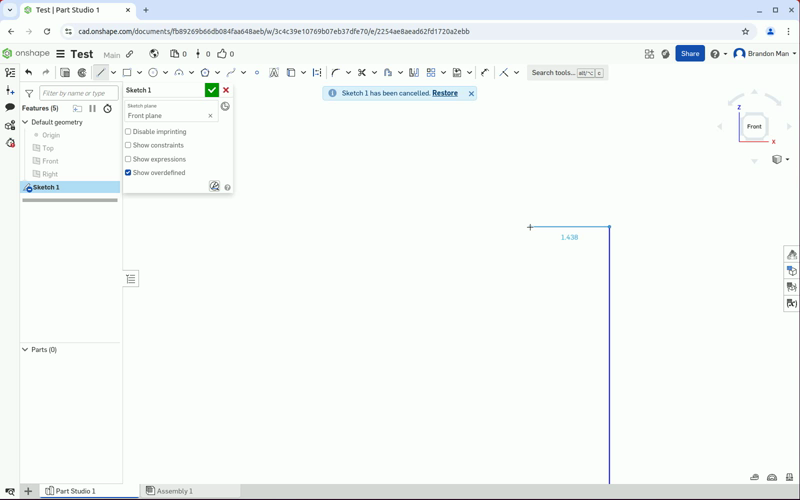
scroll(-6)
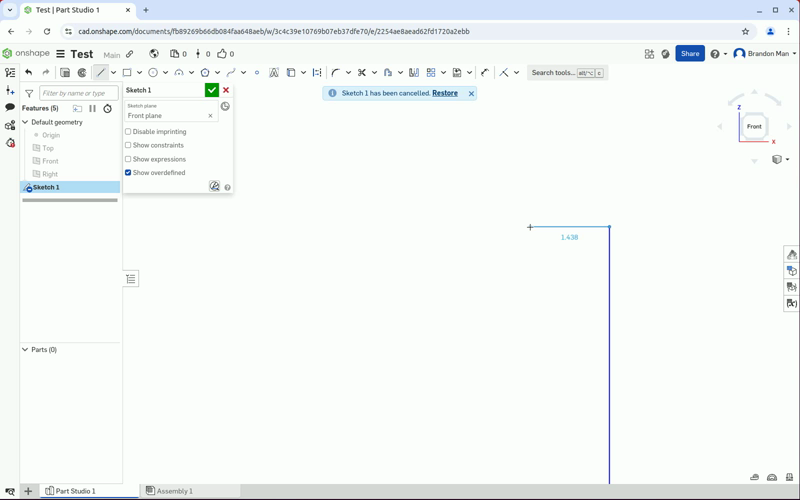
scroll(-6)
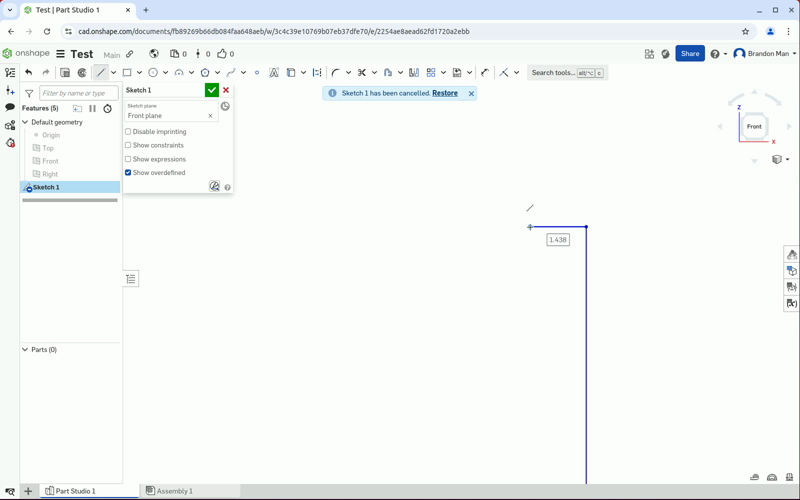
scroll(-6)
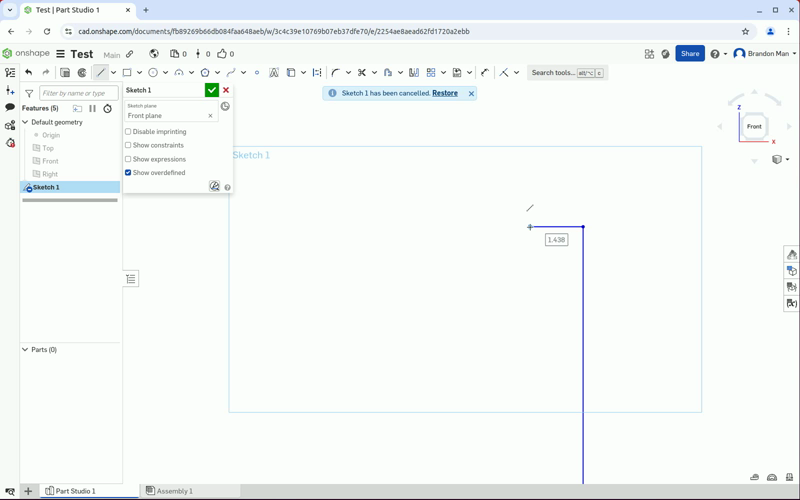
scroll(-6)
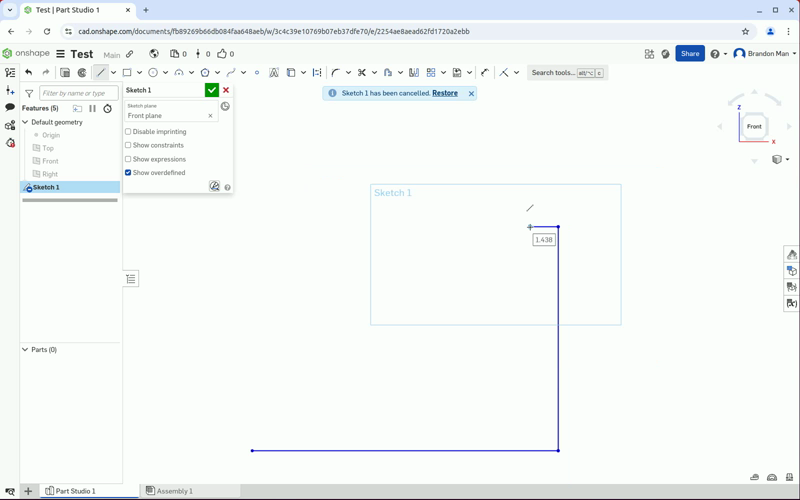
scroll(-6)
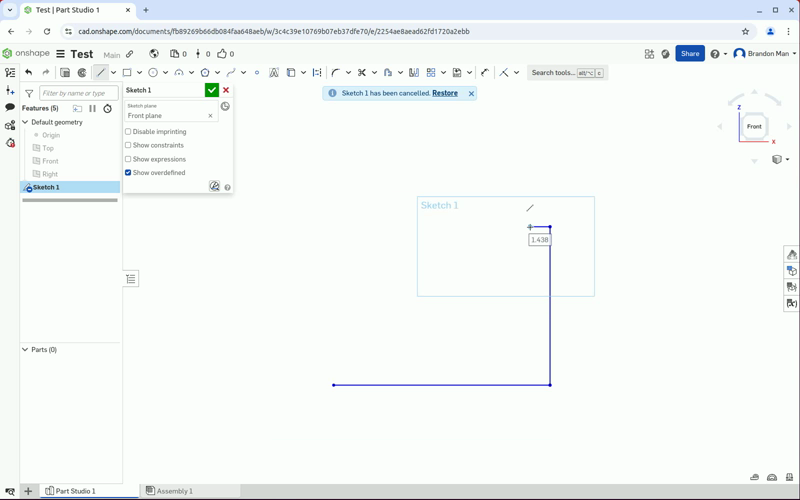
scroll(-6)
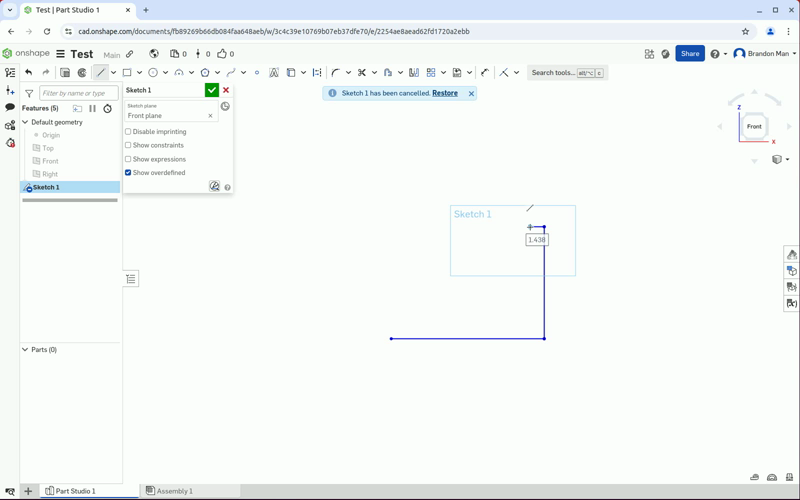
scroll(-6)
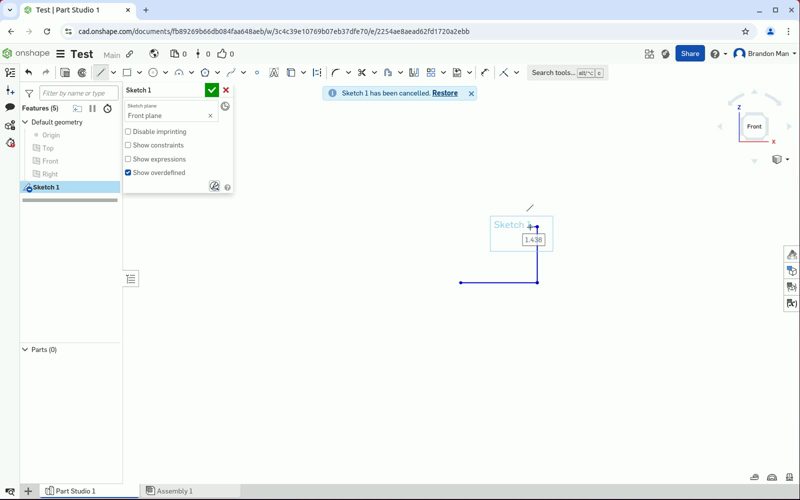
key_up(shift)
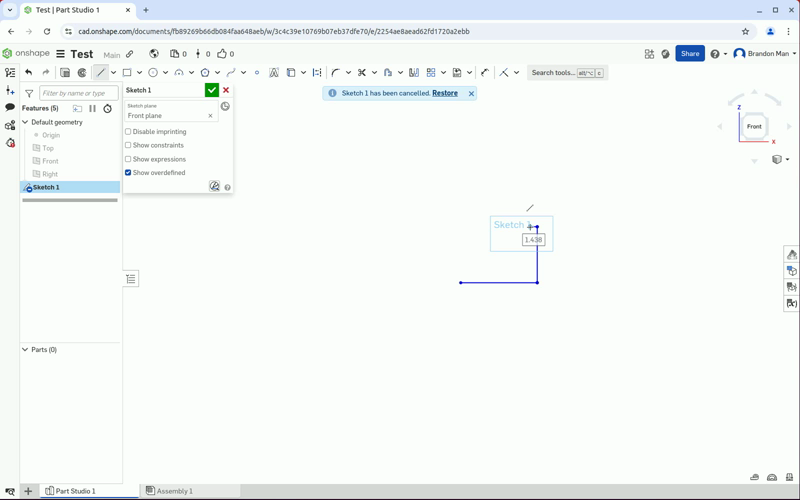
key_down(shift)
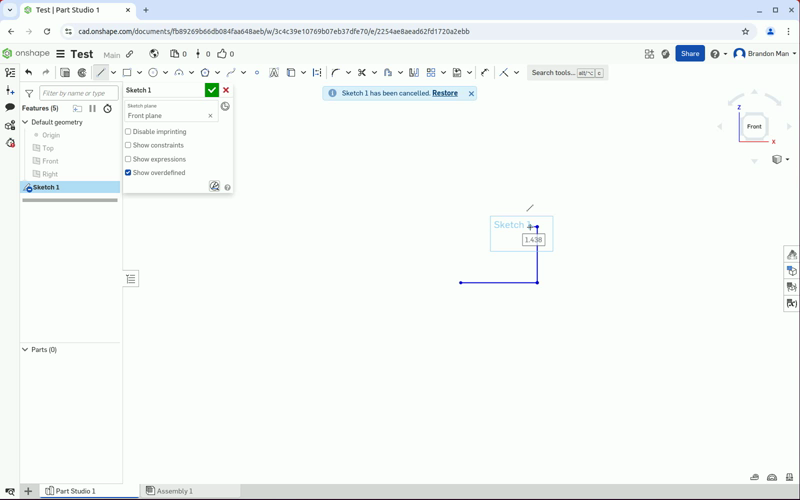
mouse_move(560, 226)
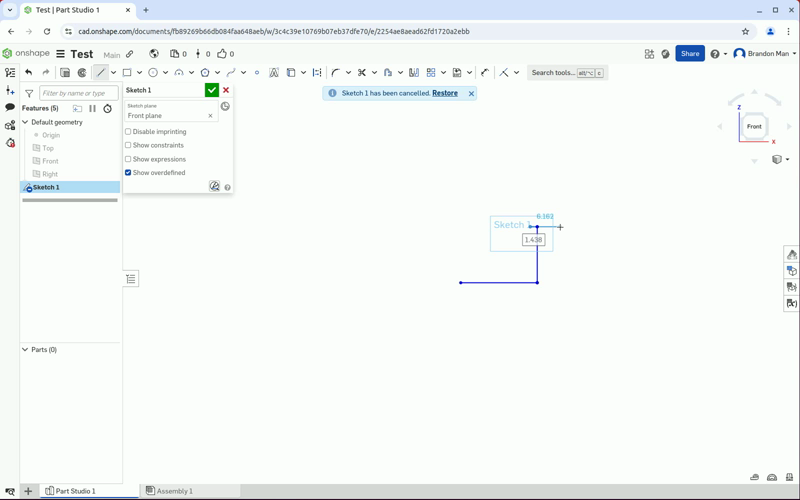
mouse_move(530, 267)
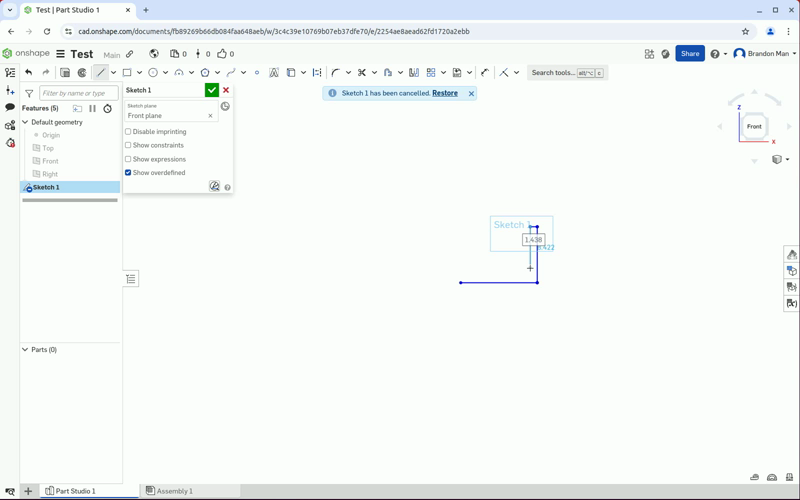
click(530, 267)
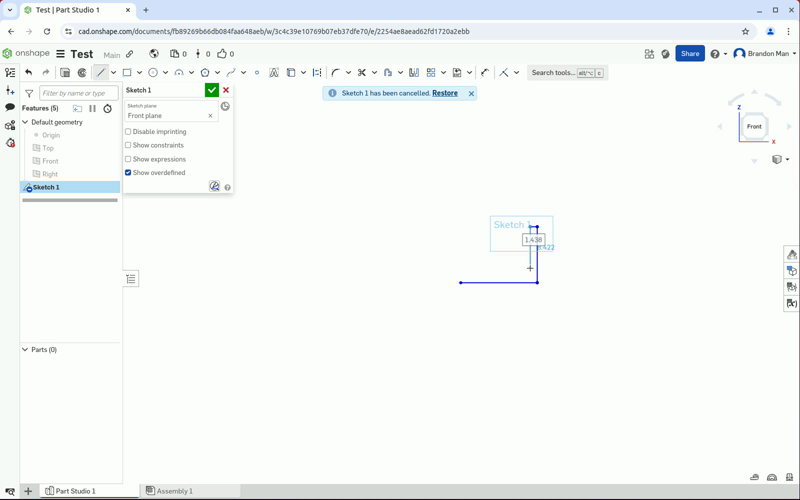
key_up(shift)
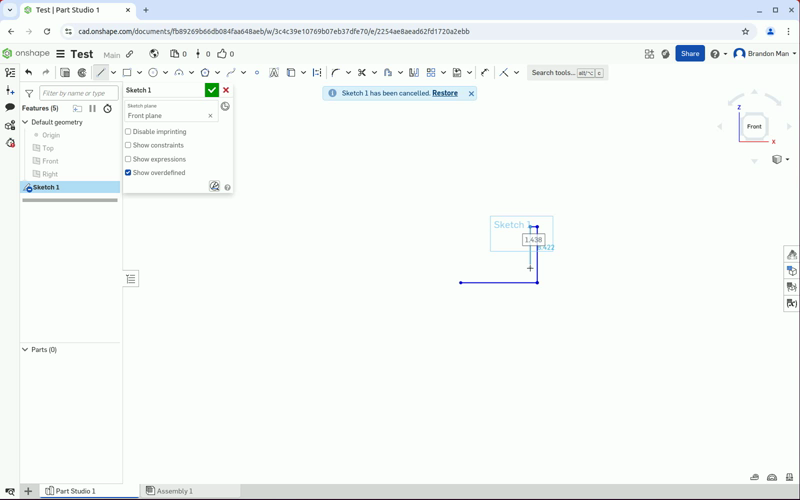
key_down(shift)
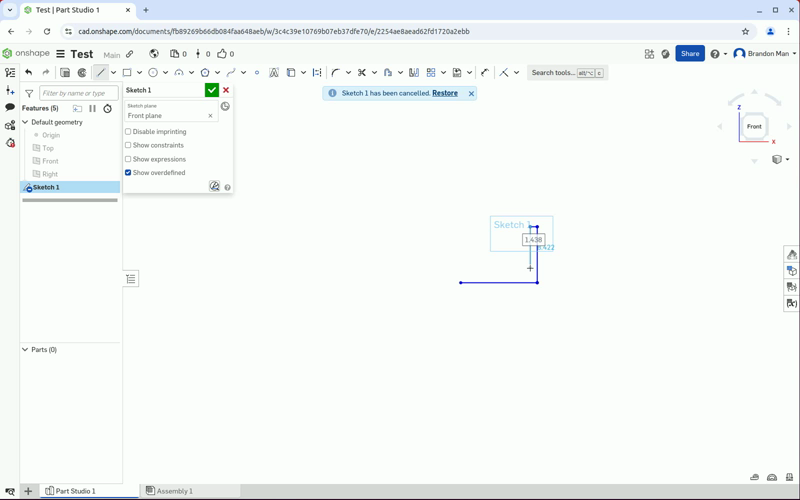
mouse_move(560, 267)
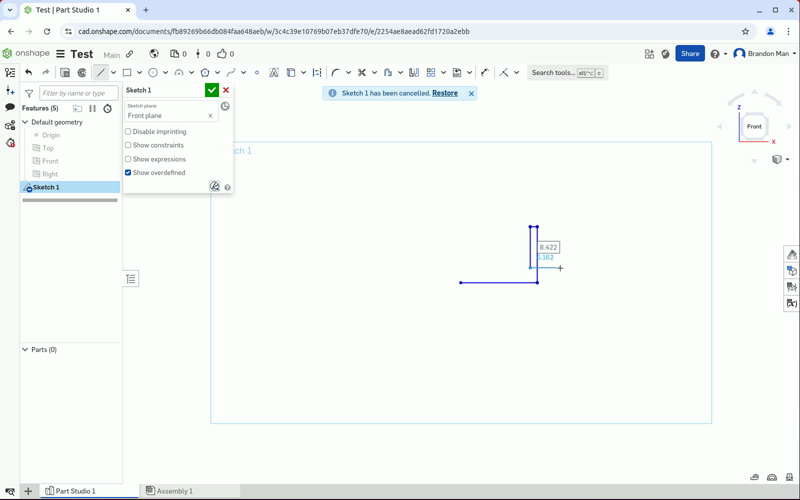
mouse_move(481, 267)
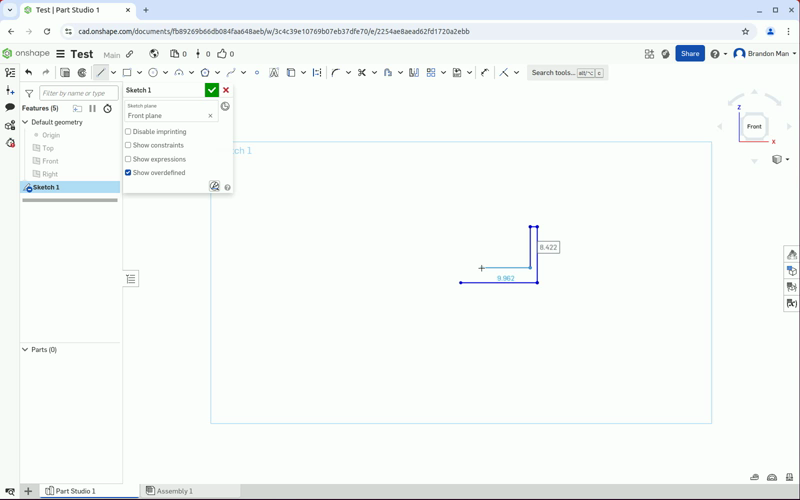
click(481, 267)
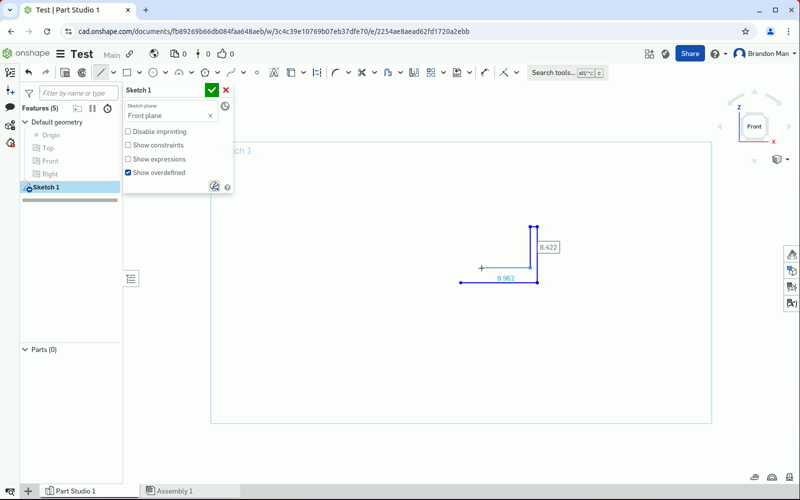
key_up(shift)
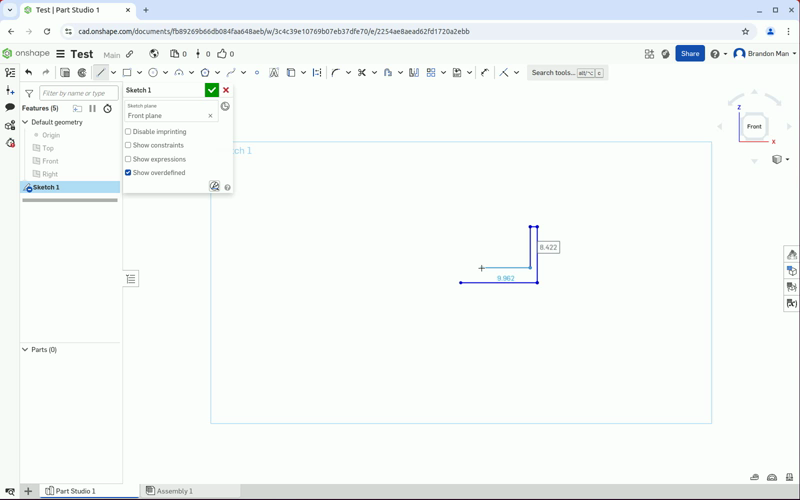
key_down(shift)
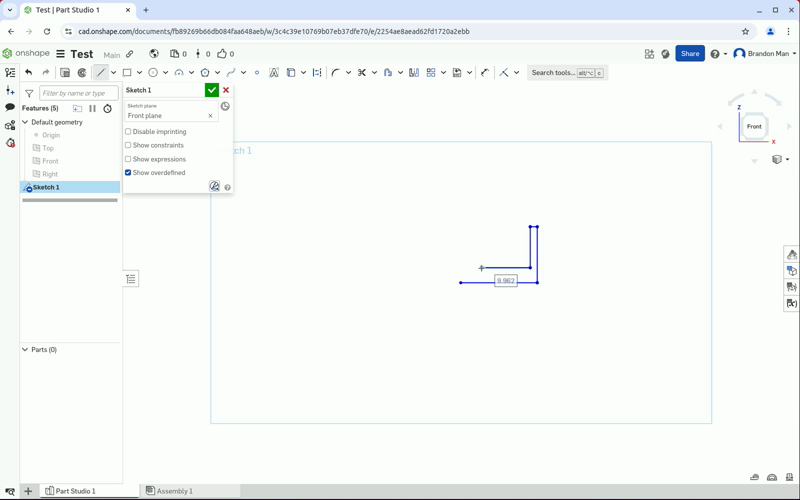
mouse_move(511, 267)
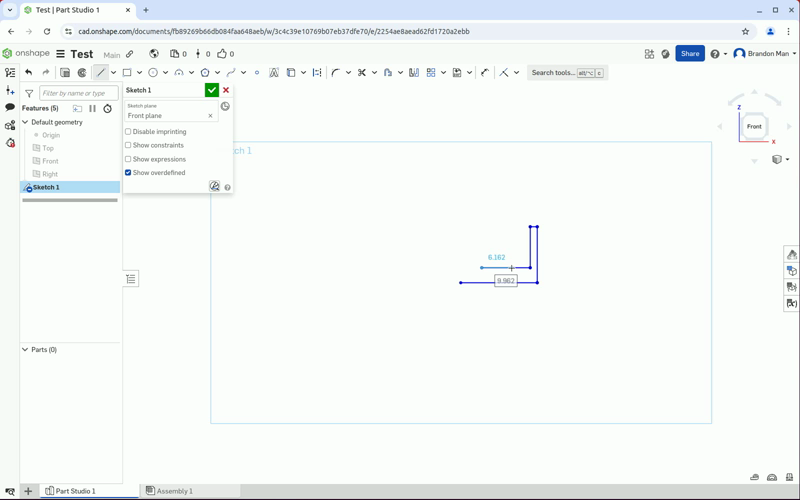
mouse_move(481, 233)
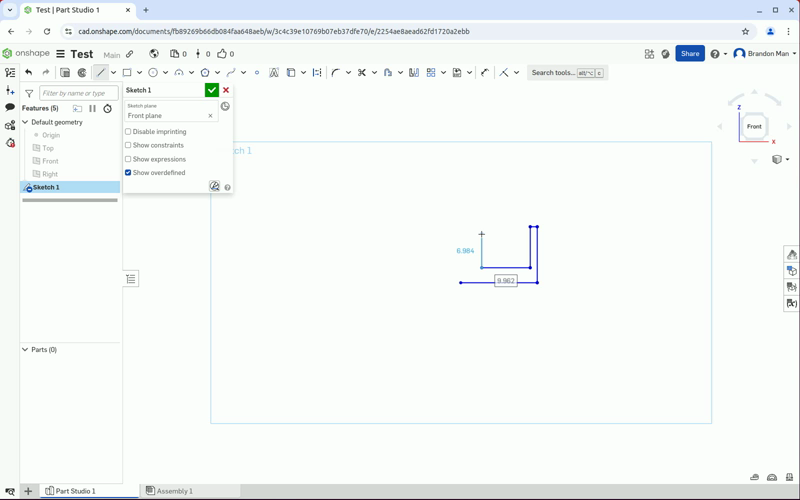
click(481, 233)
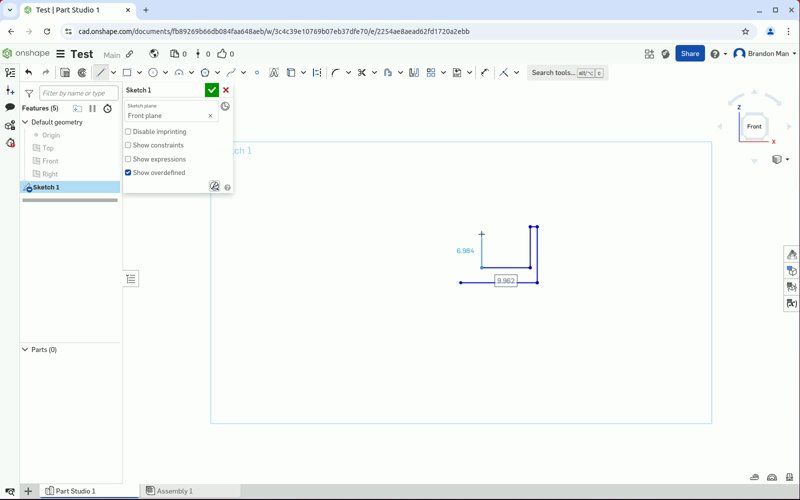
key_up(shift)
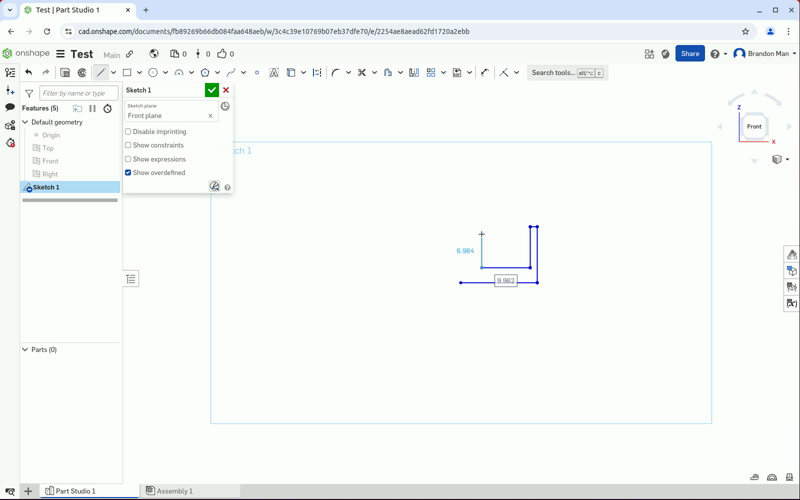
key_down(shift)
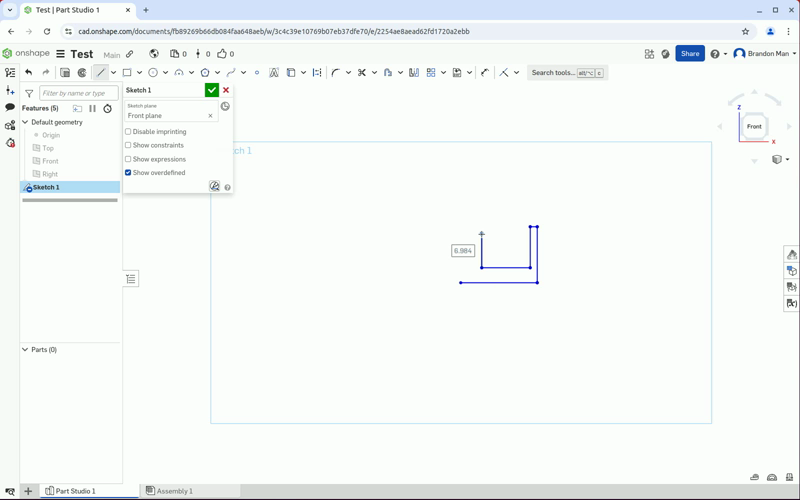
mouse_move(511, 233)
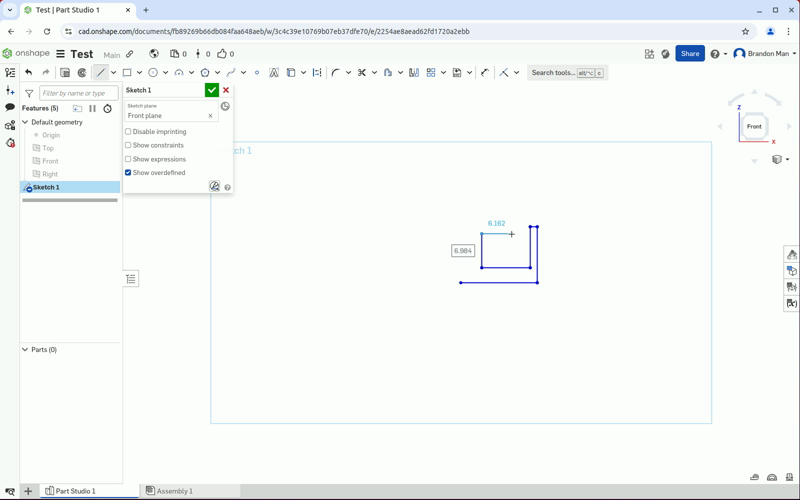
mouse_move(460, 233)
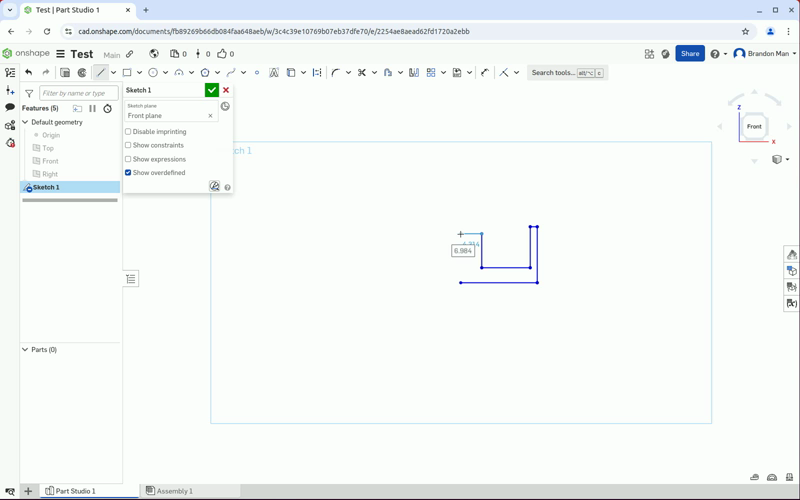
click(460, 233)
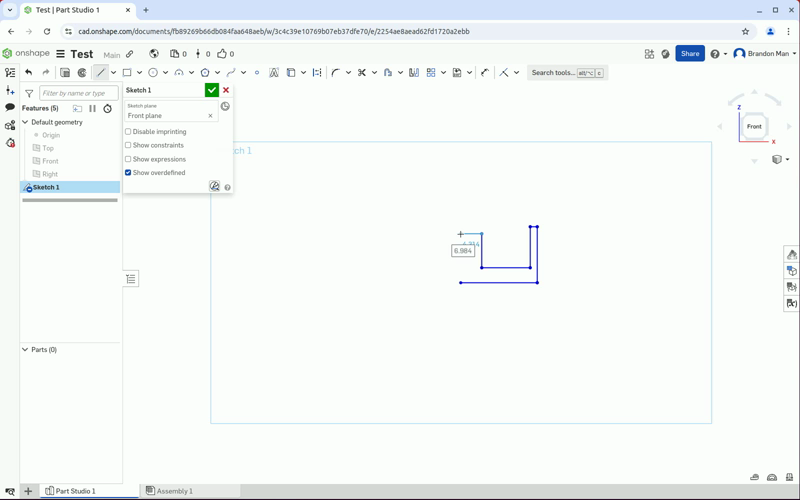
key_up(shift)
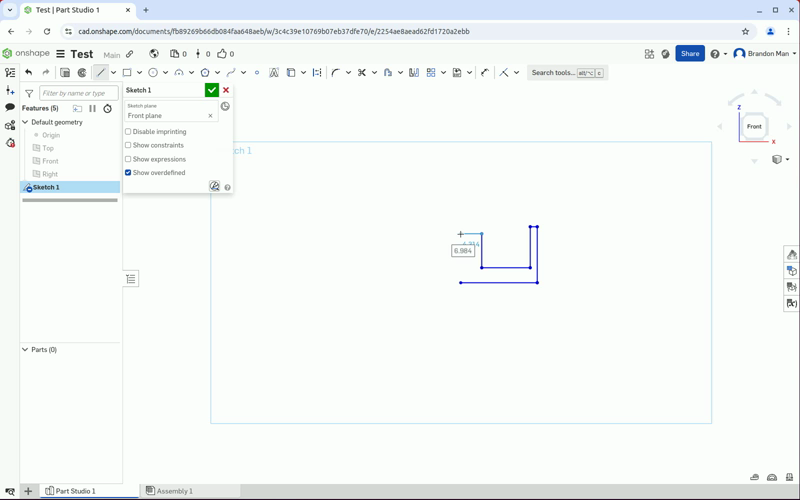
mouse_move(490, 233)
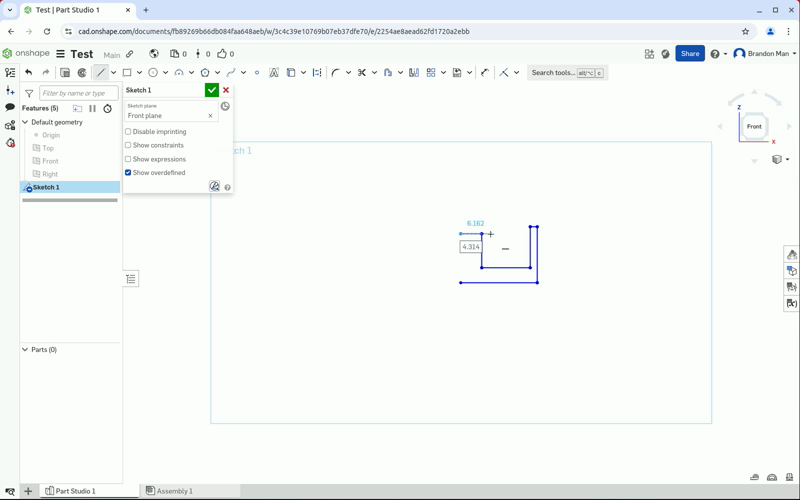
key_down(shift)
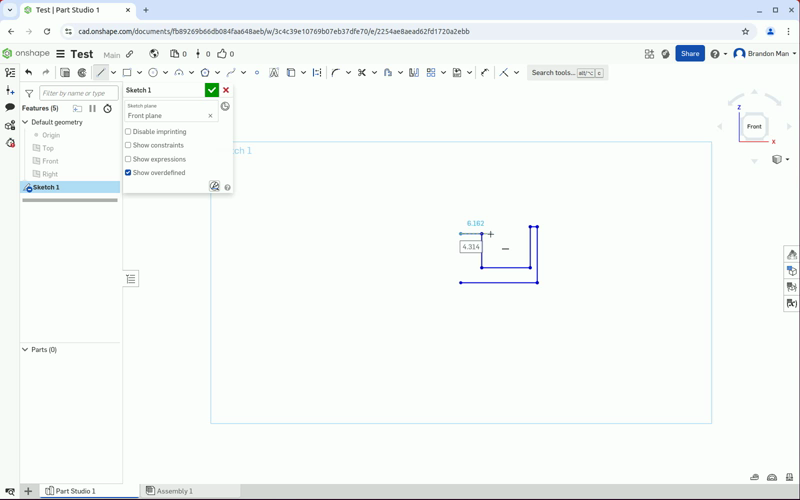
mouse_move(460, 282)
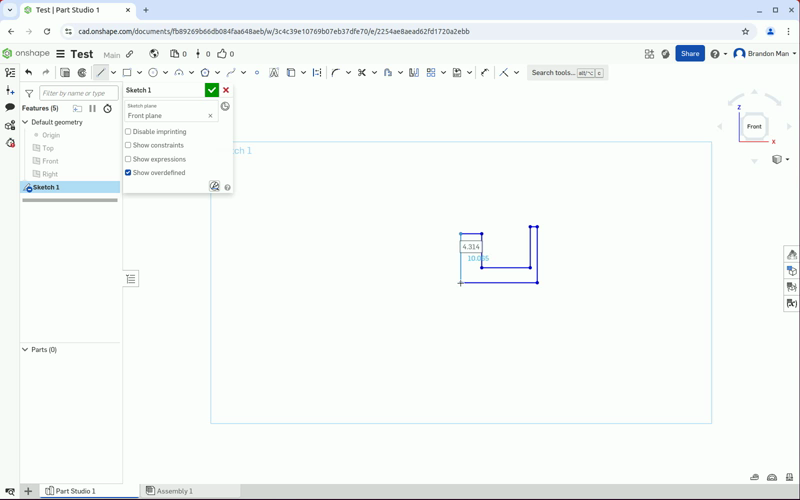
key_up(shift)
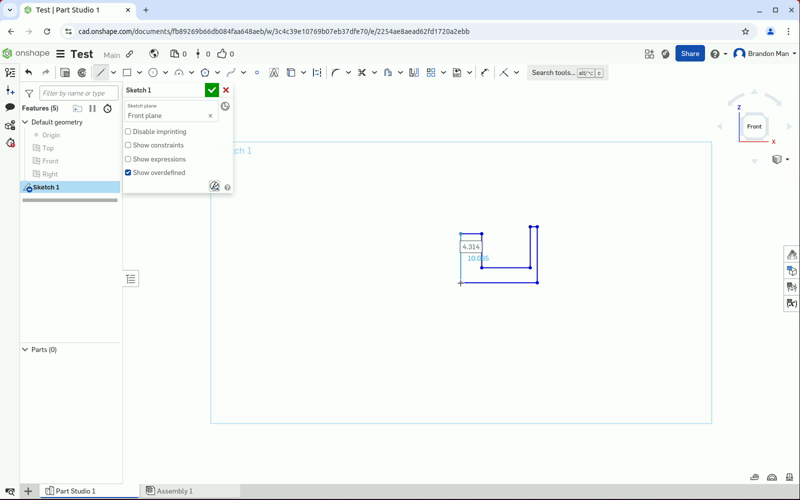
click(460, 282)
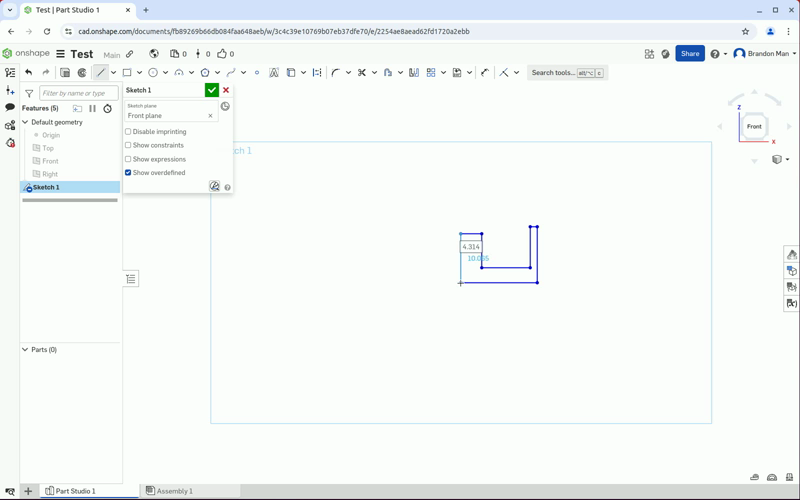
key(esc)
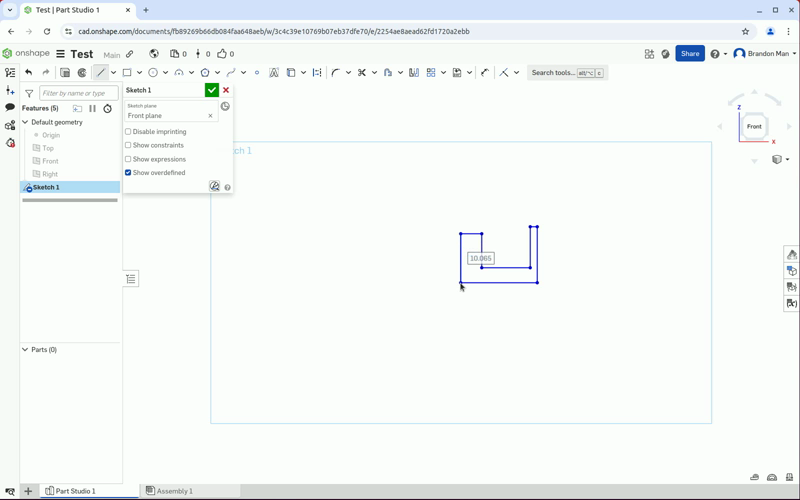
mouse_move(535, 240)
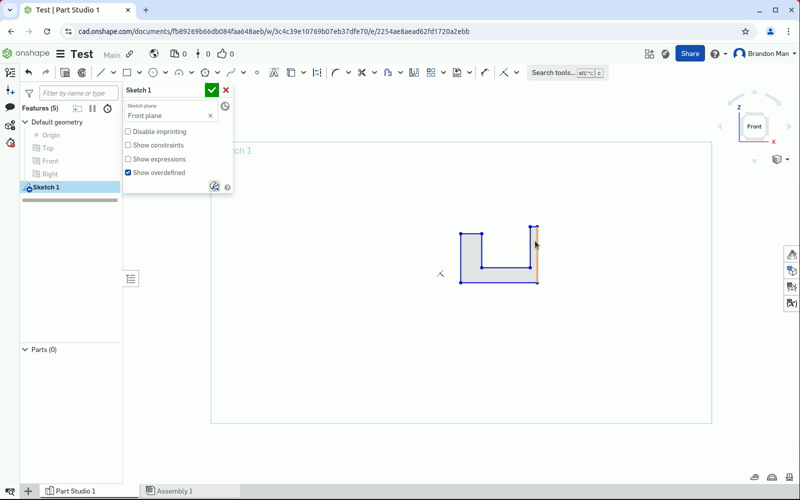
click(535, 240)
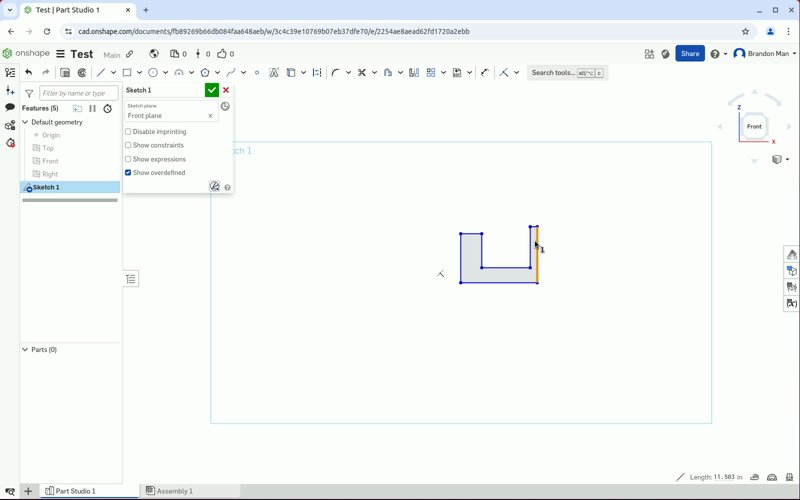
mouse_move(73, 352)
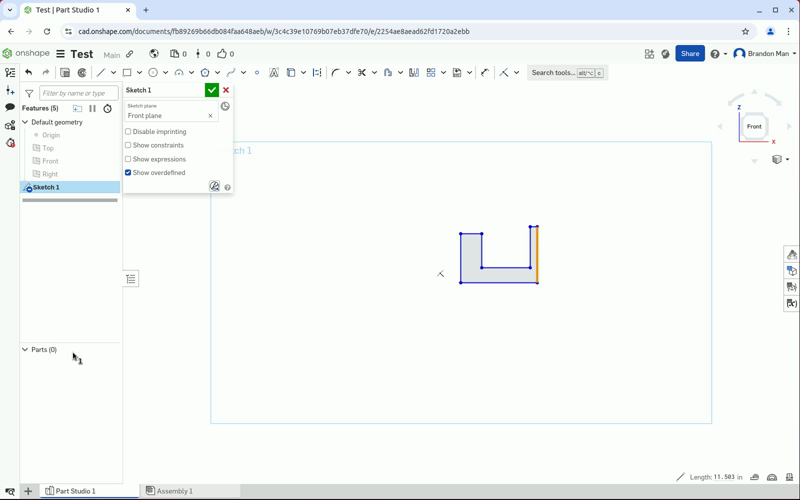
key(shift+y)
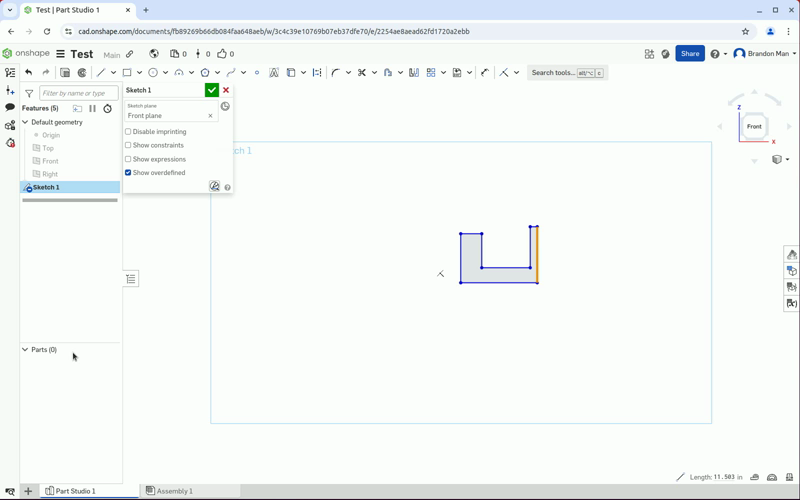
key(shift+e)
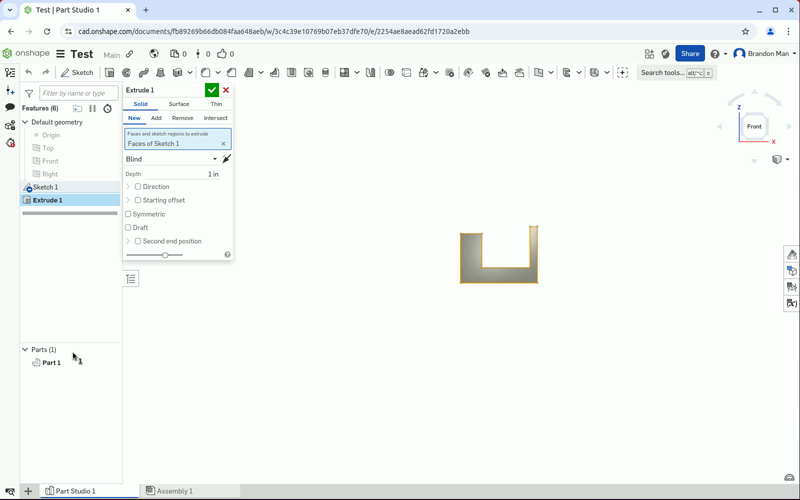
mouse_move(143, 106)
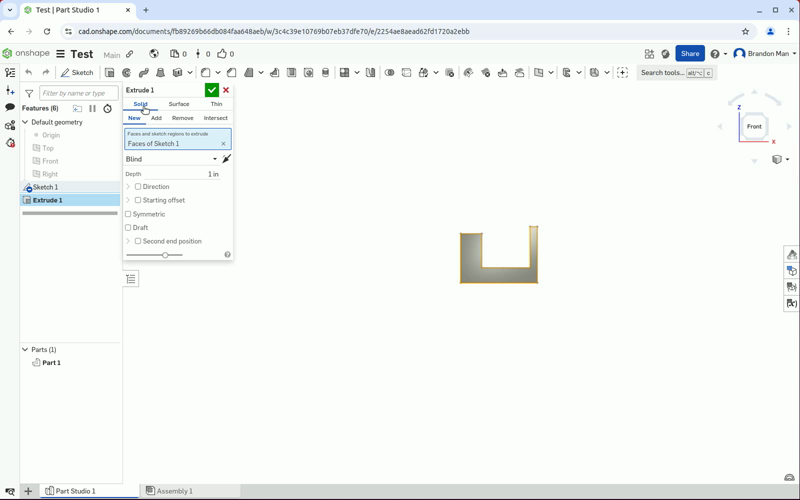
click(143, 106)
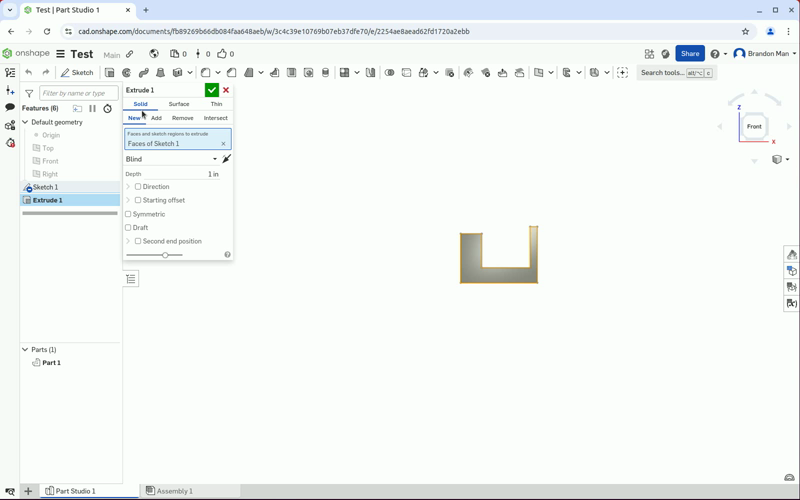
mouse_move(137, 120)
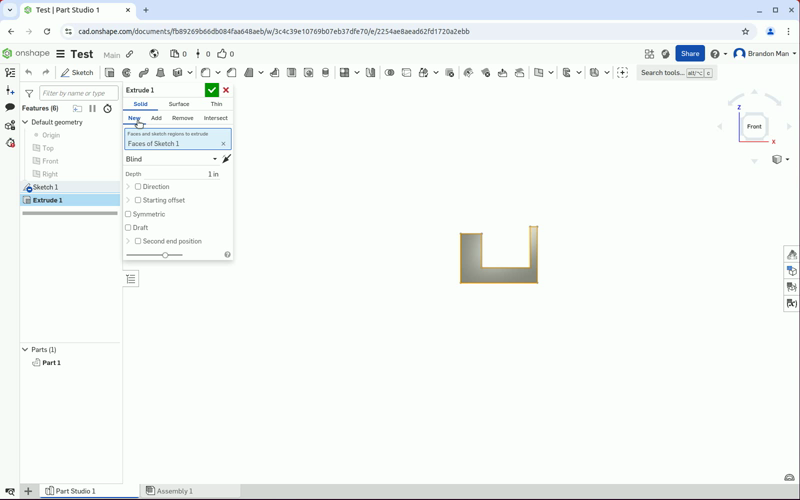
click(137, 120)
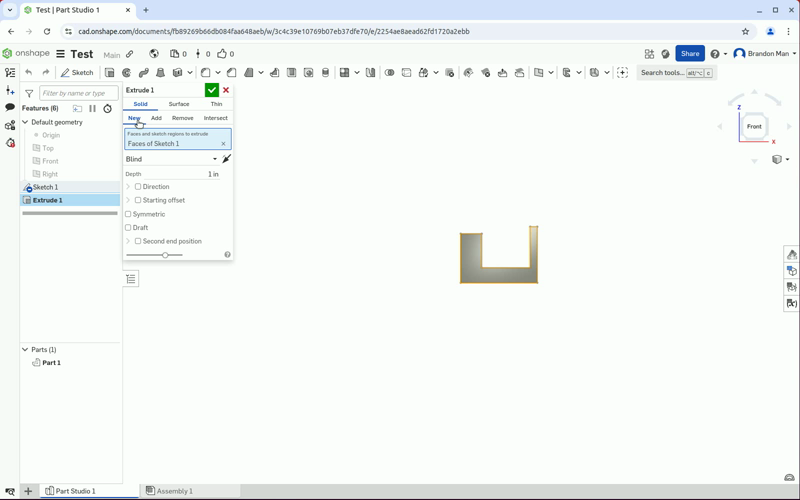
key(tab, 4)
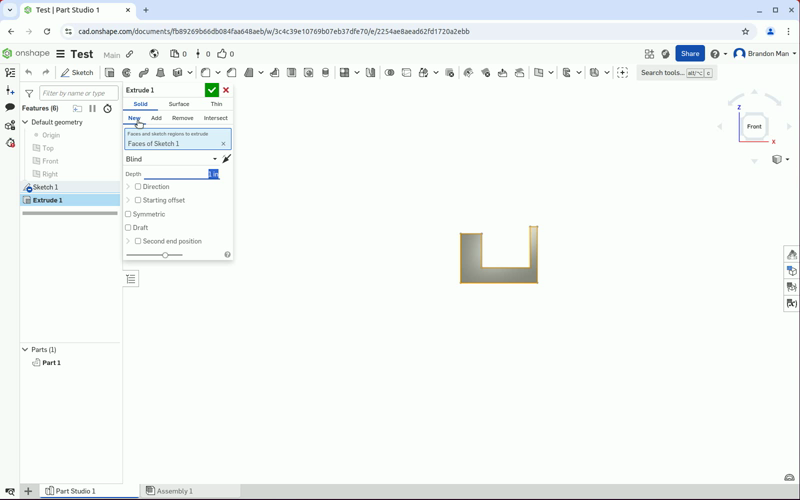
text(7.462)
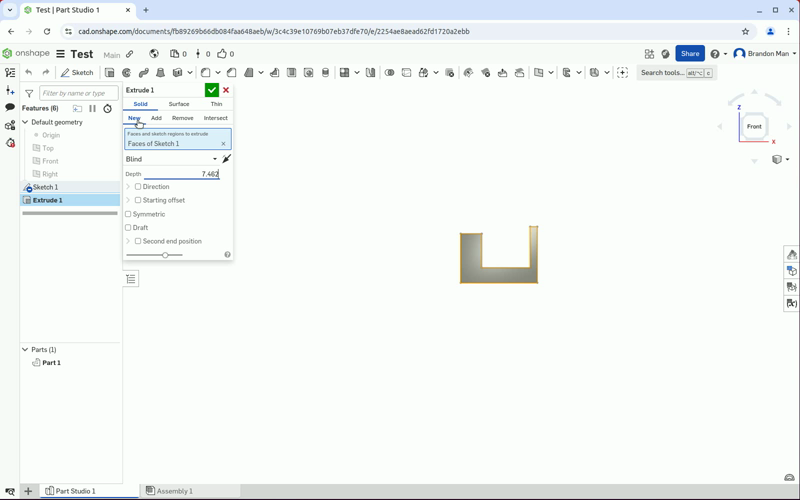
key(enter)
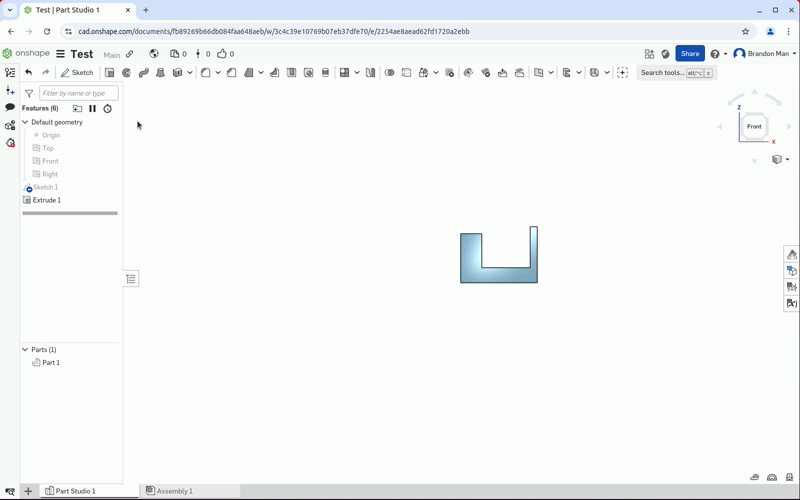
key(shift+h)
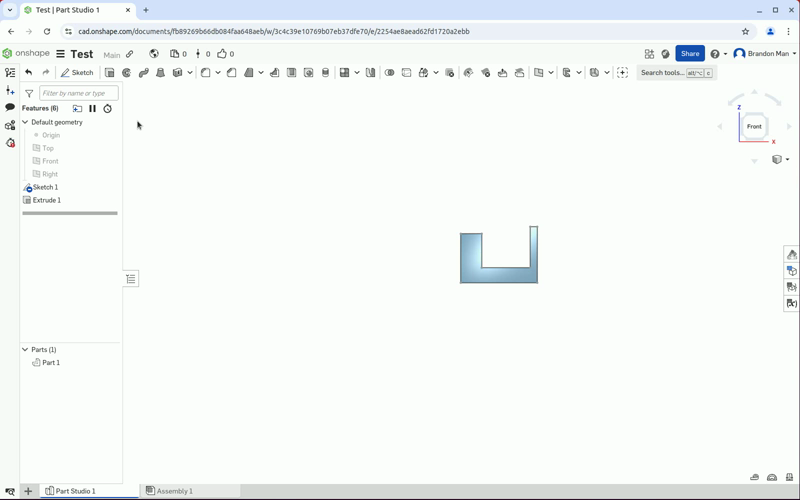
key(shift+h)
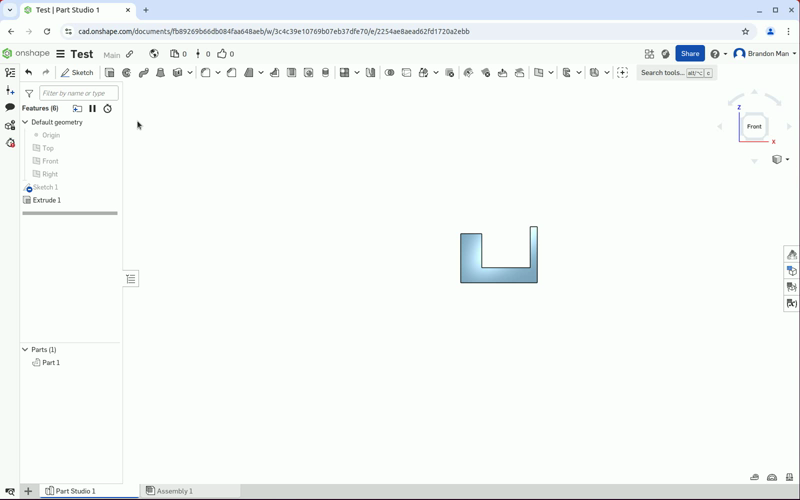
mouse_move(73, 189)
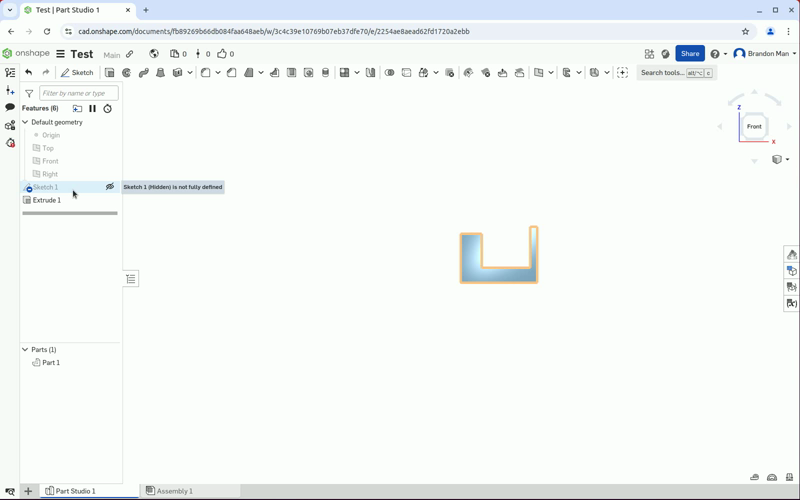
click(73, 189)
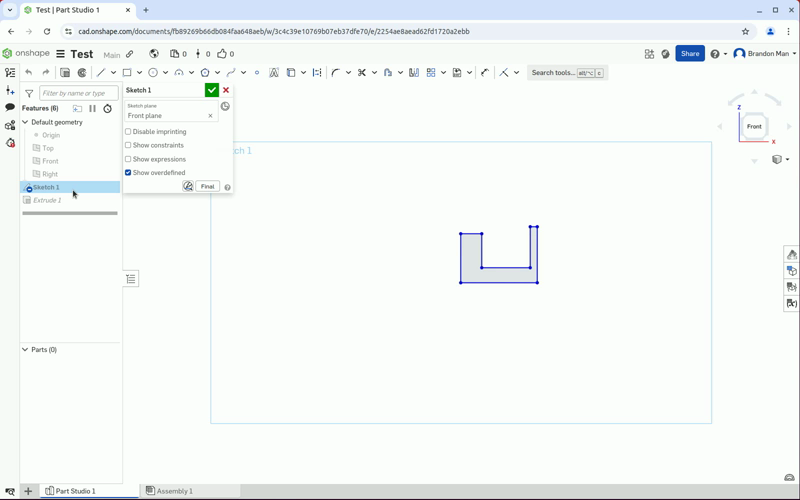
mouse_move(229, 92)
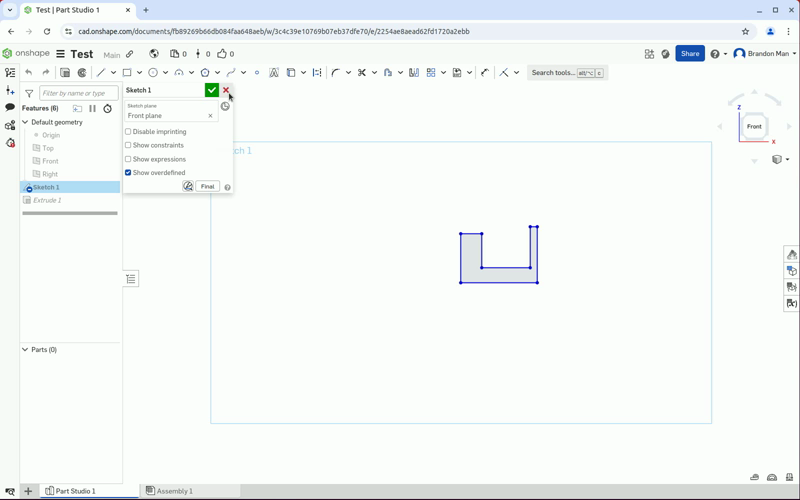
click(229, 92)
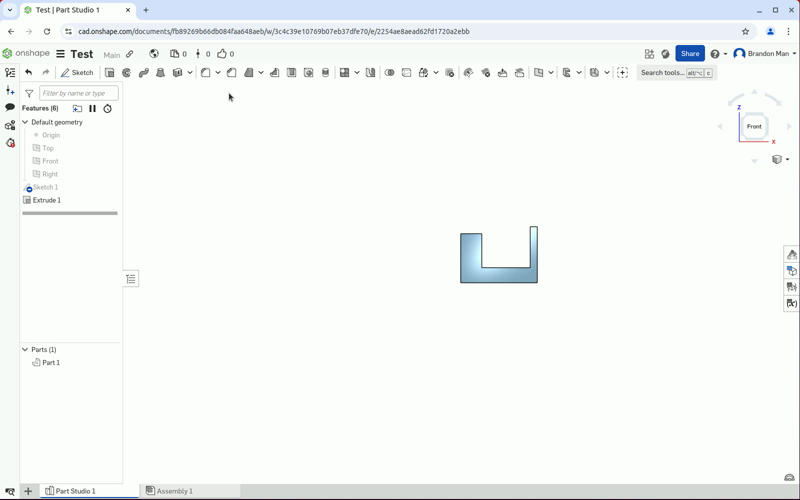
mouse_move(73, 352)
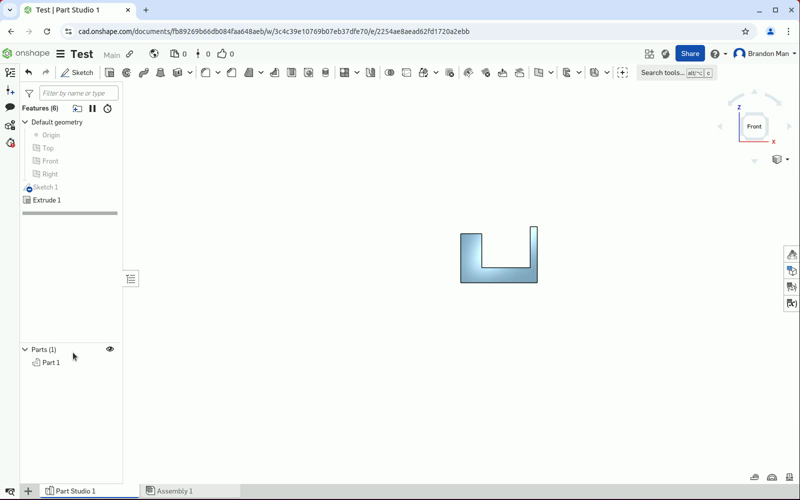
key(y)
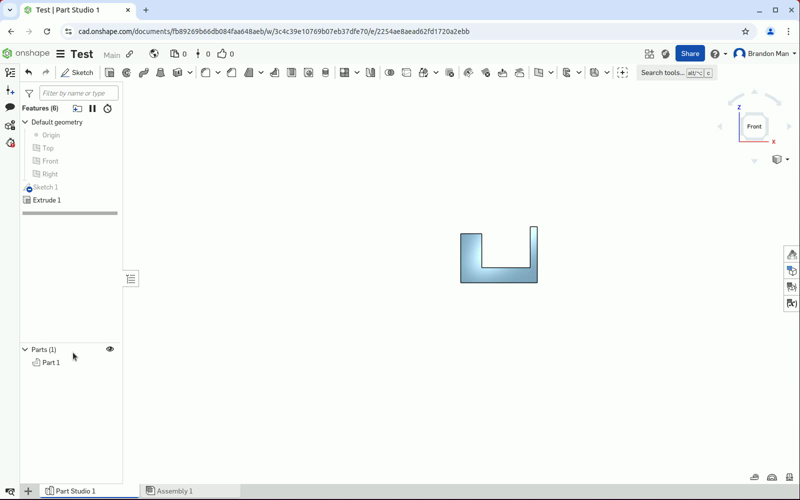
key(shift+p)
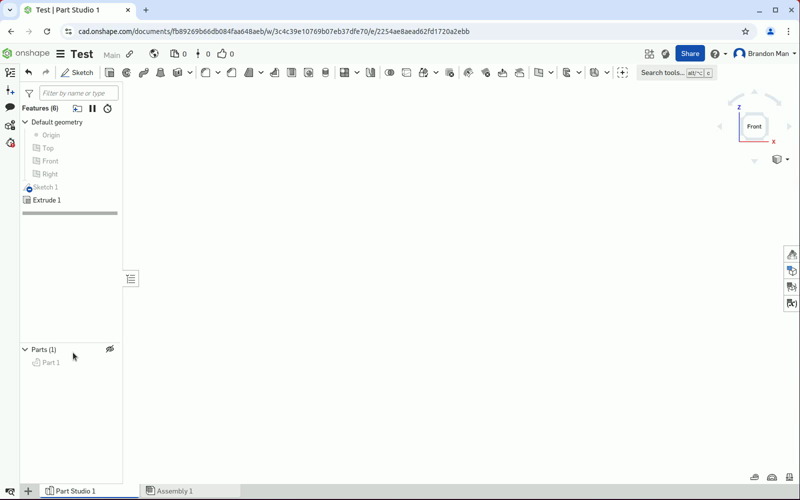
key(space)
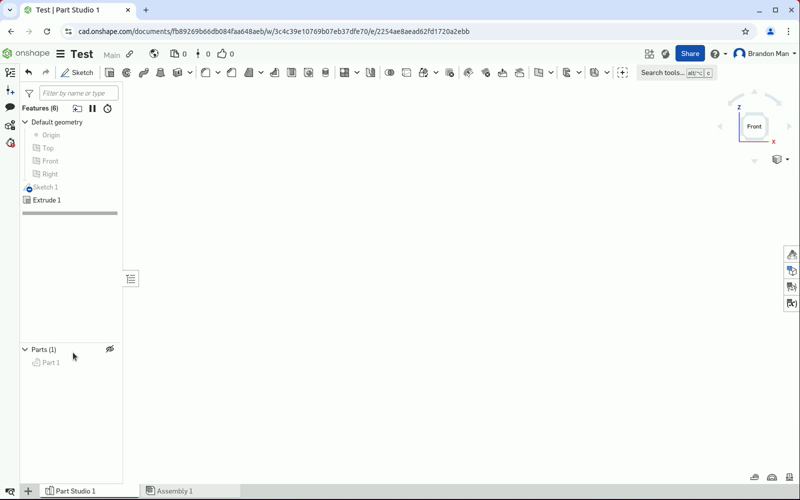
key_down(shift)
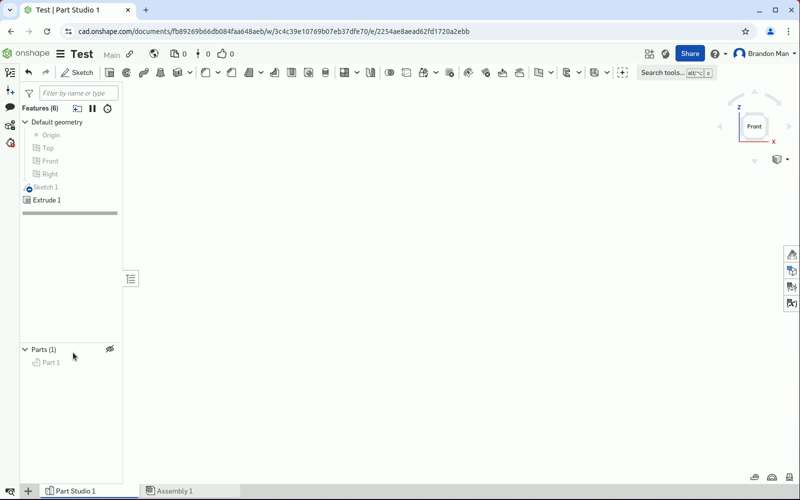
key(left)
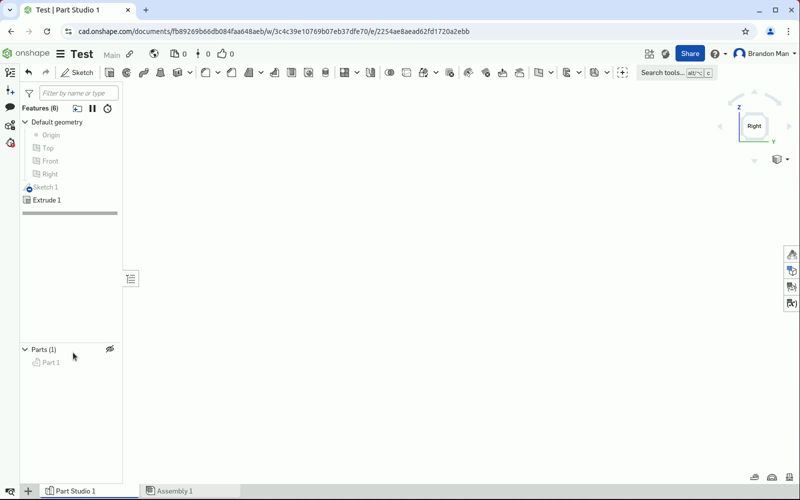
key_up(shift)
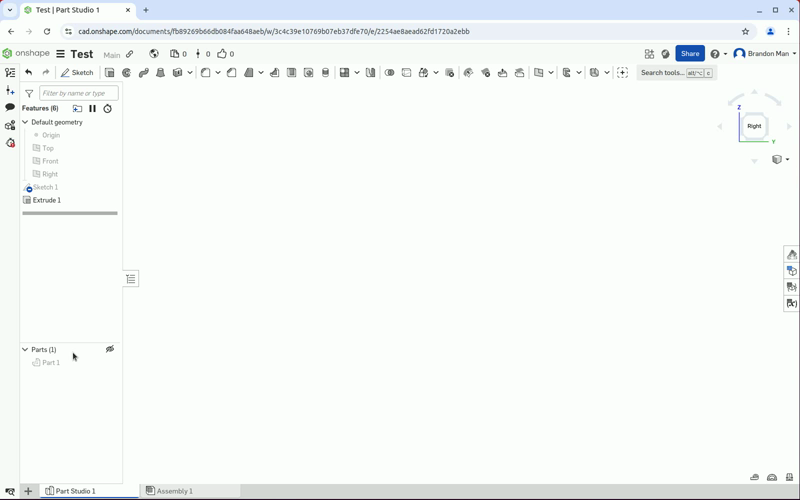
mouse_move(73, 352)
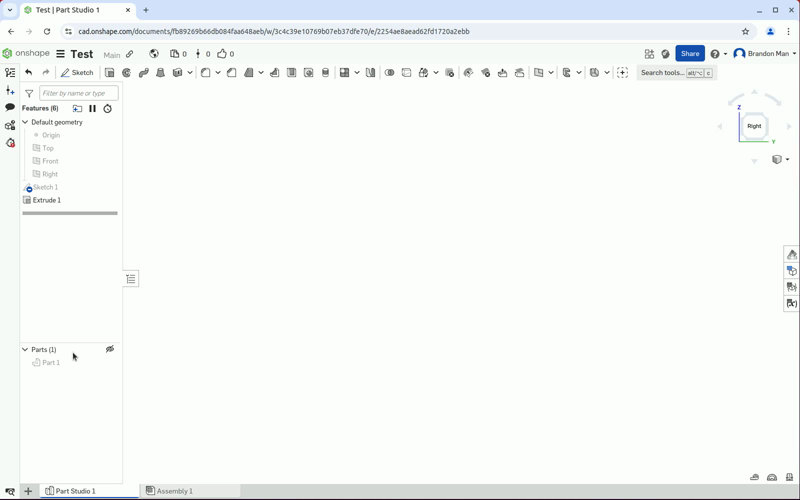
key(shift+y)
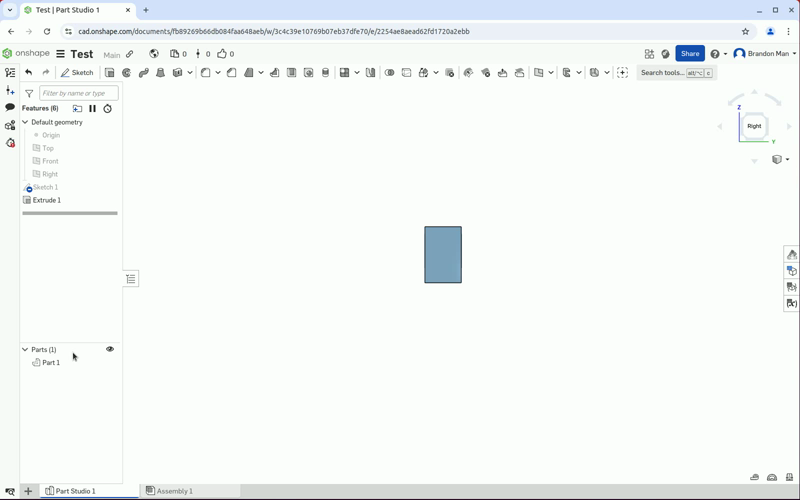
mouse_move(541, 75)
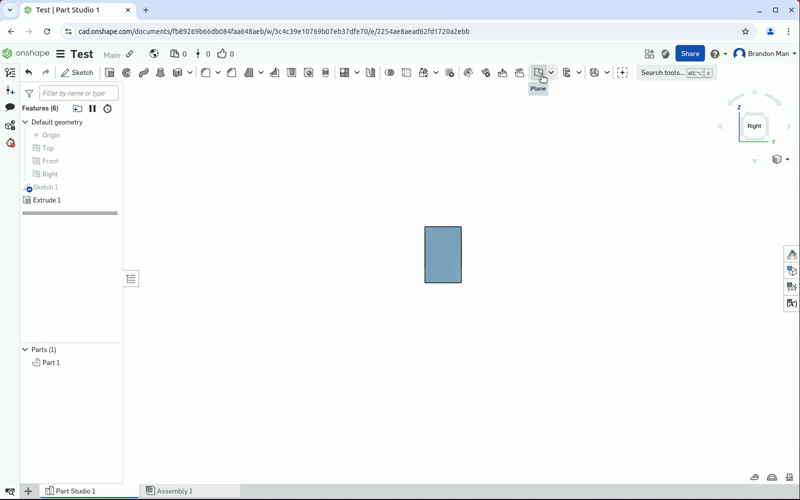
click(541, 75)
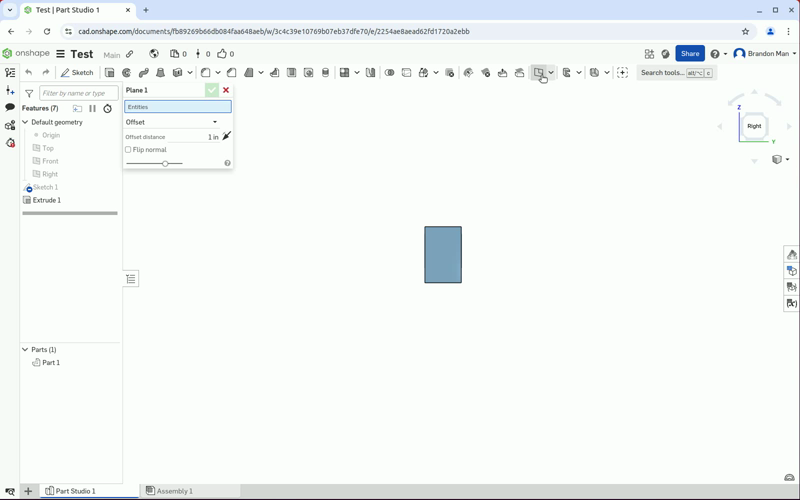
mouse_move(73, 176)
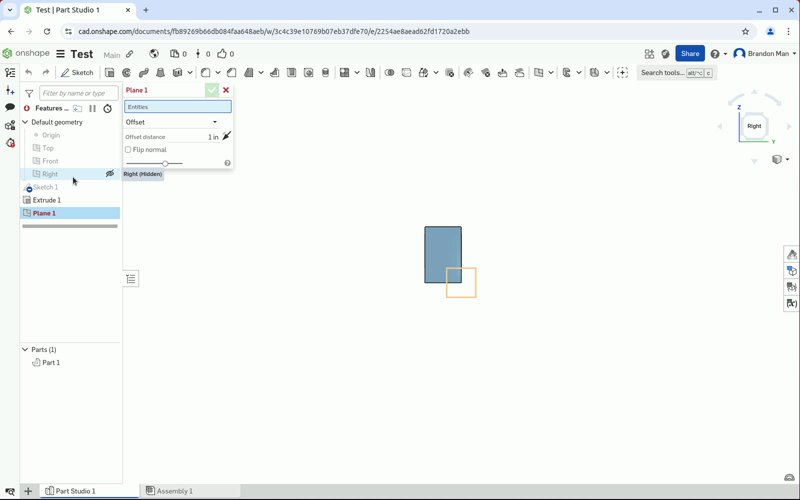
click(73, 176)
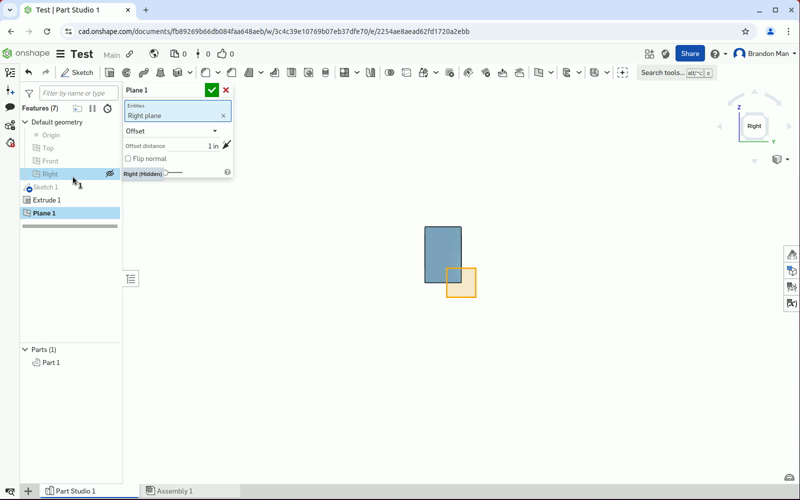
key(tab, 2)
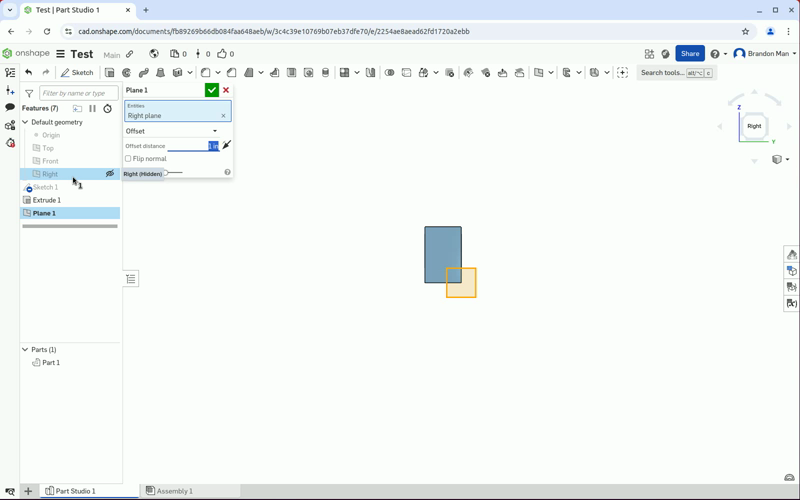
text(15.652)
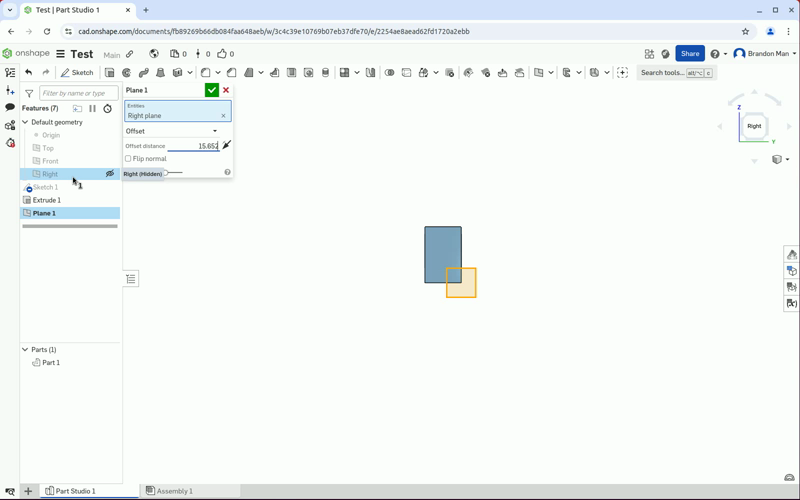
key(enter, 2)
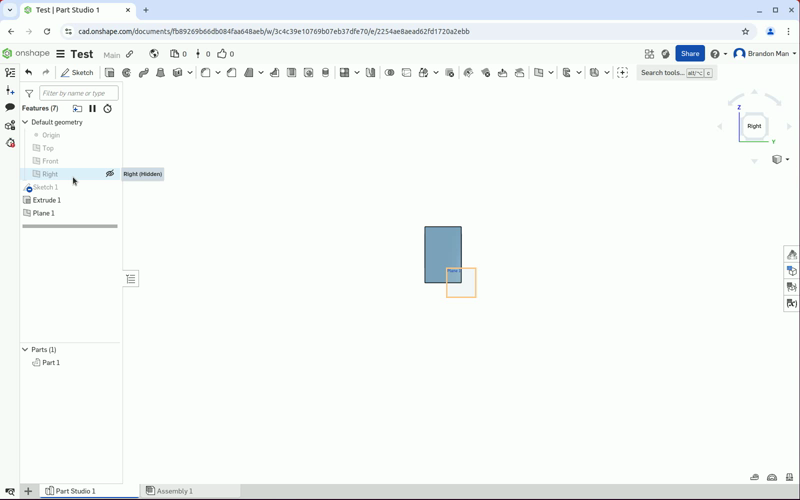
key(shift+s)
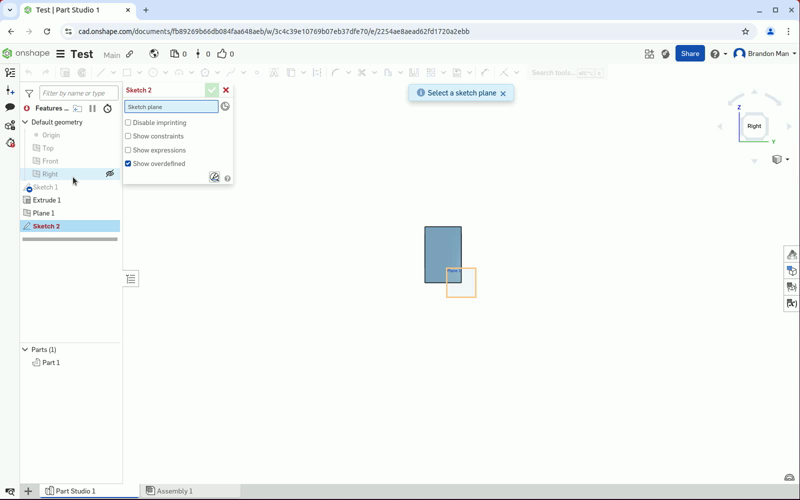
mouse_move(73, 215)
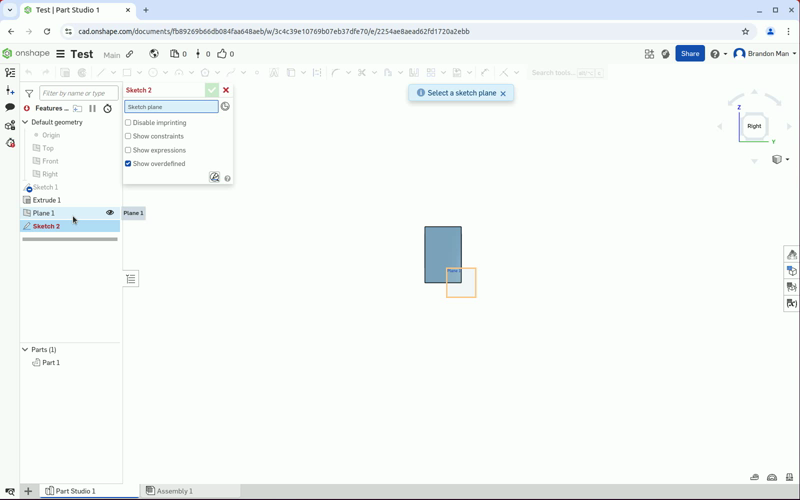
click(73, 215)
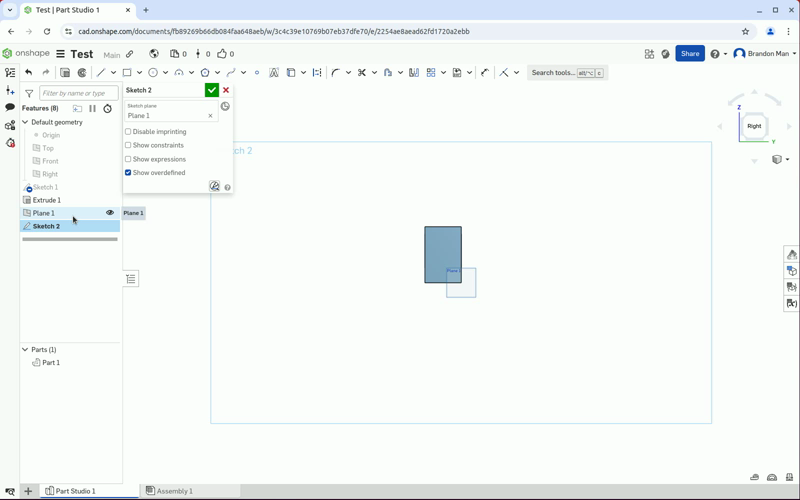
mouse_move(73, 352)
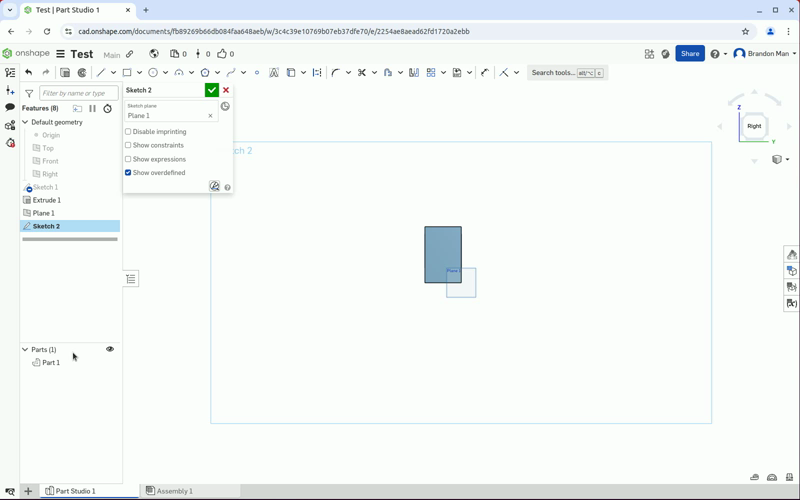
key(y)
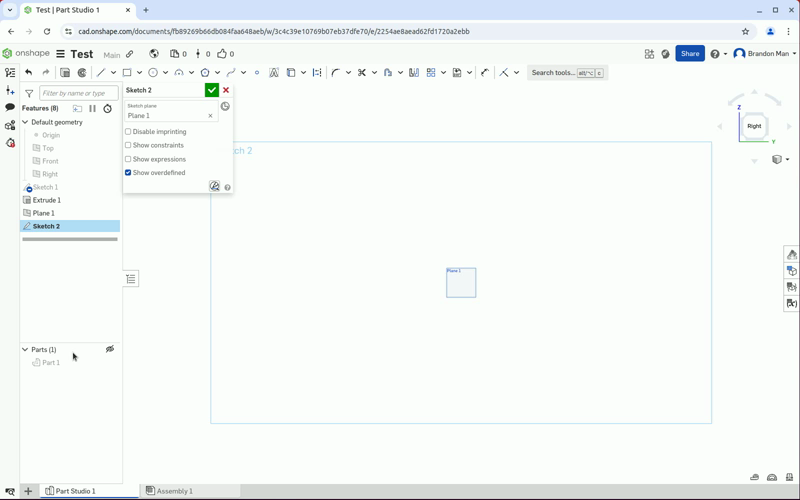
key(c)
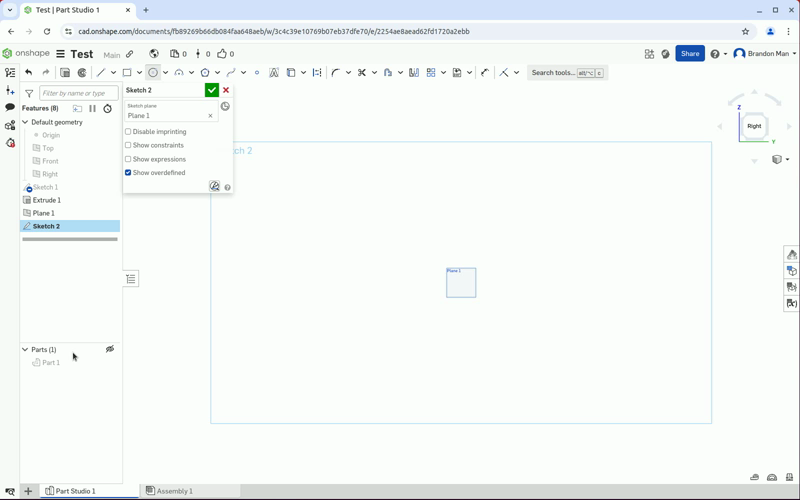
key_down(shift)
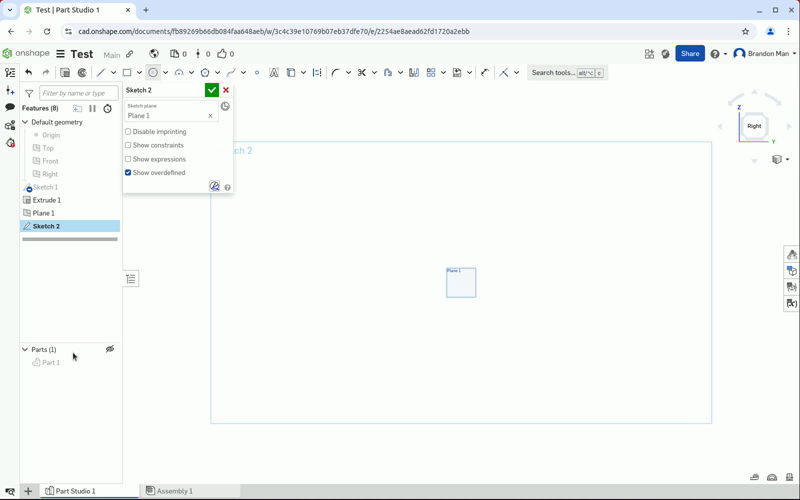
mouse_move(442, 254)
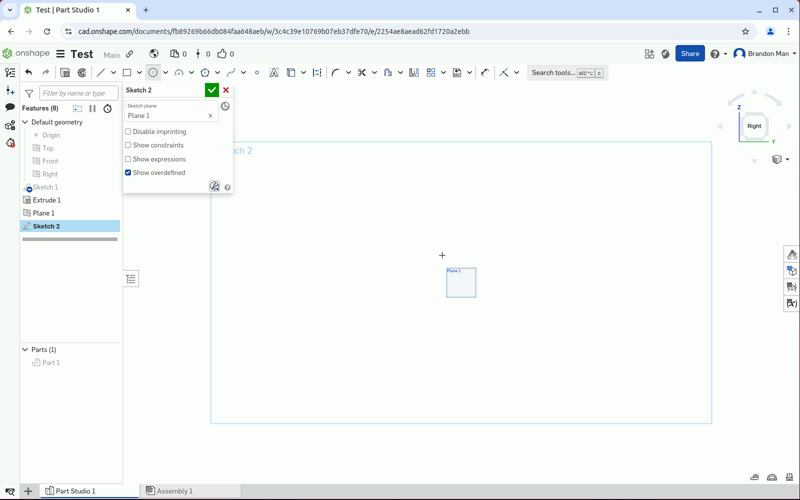
click(442, 254)
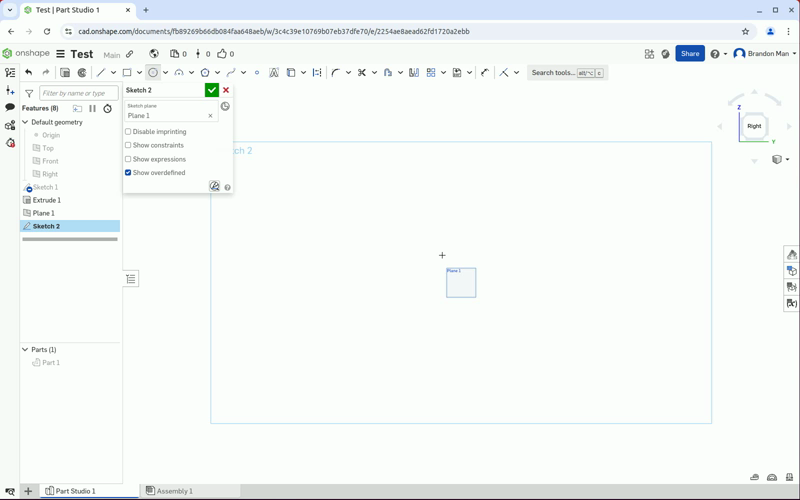
key_up(shift)
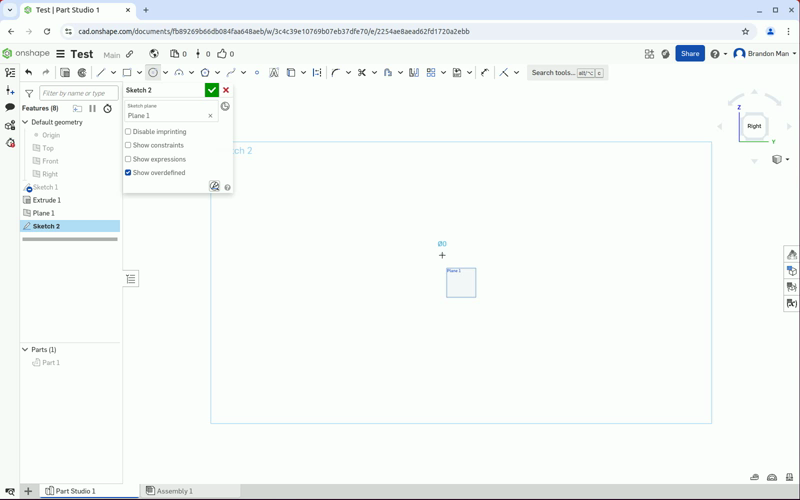
mouse_move(453, 254)
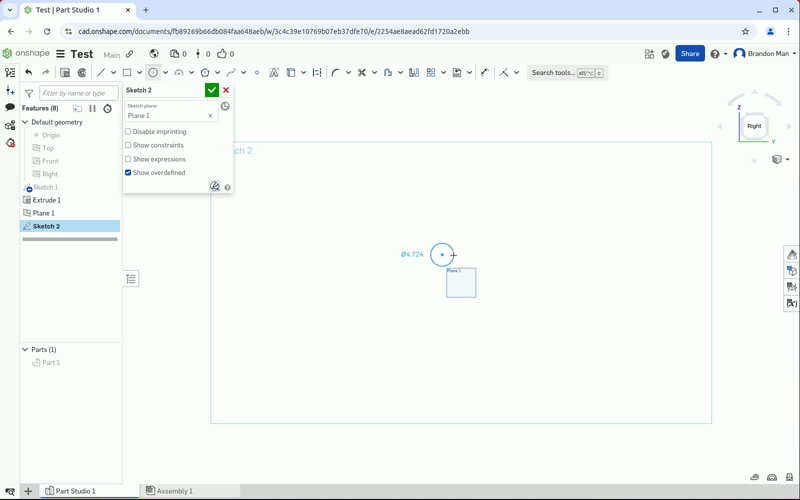
click(453, 254)
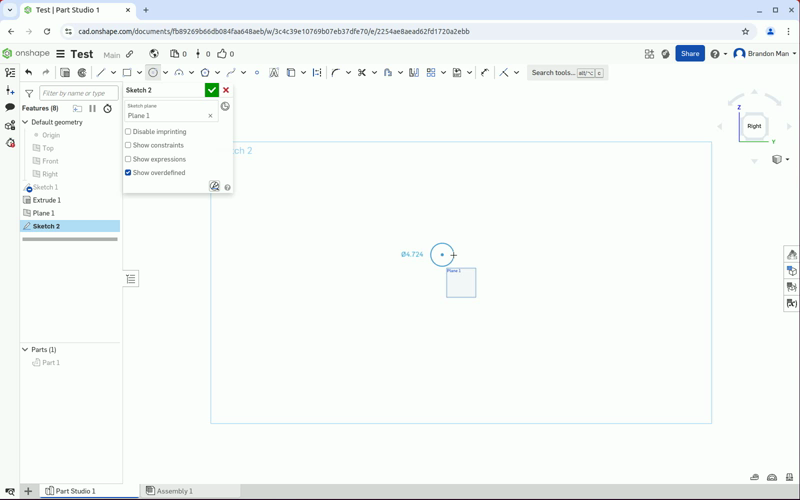
key(esc)
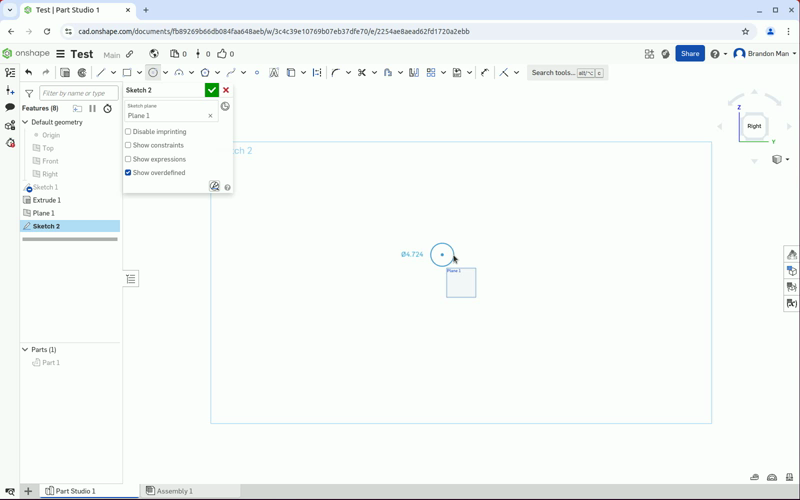
mouse_move(436, 259)
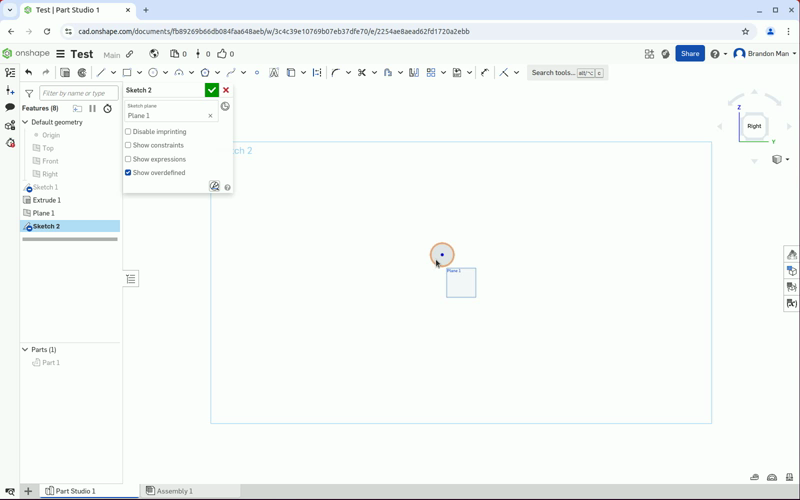
scroll(6)
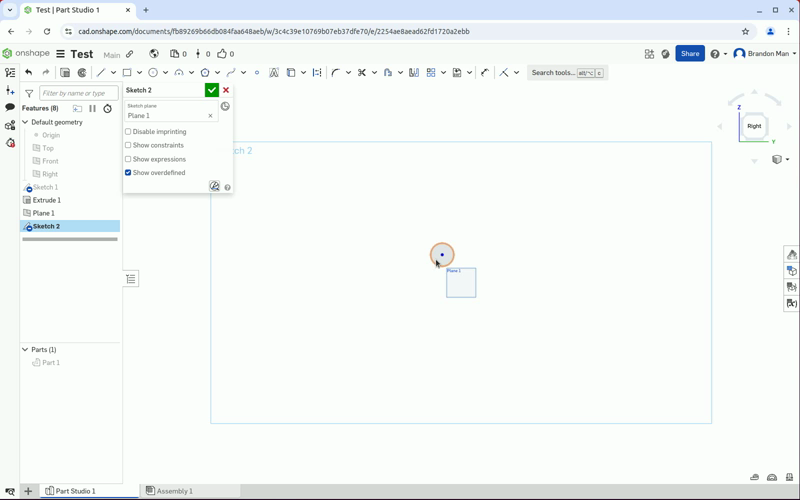
scroll(6)
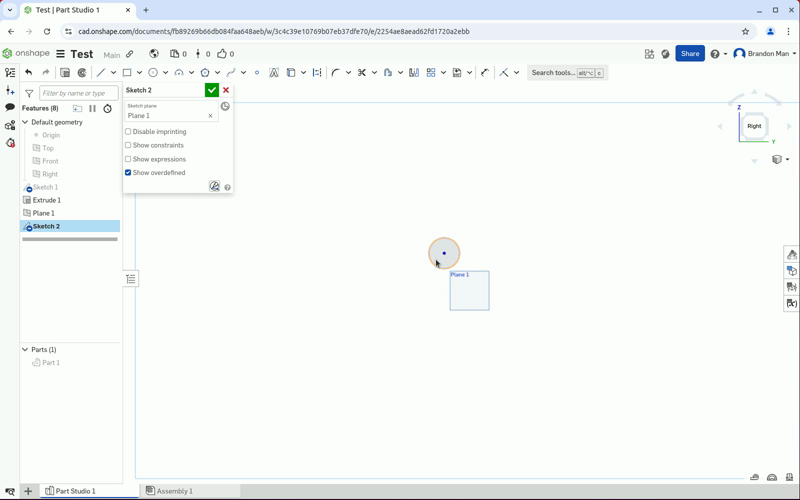
scroll(6)
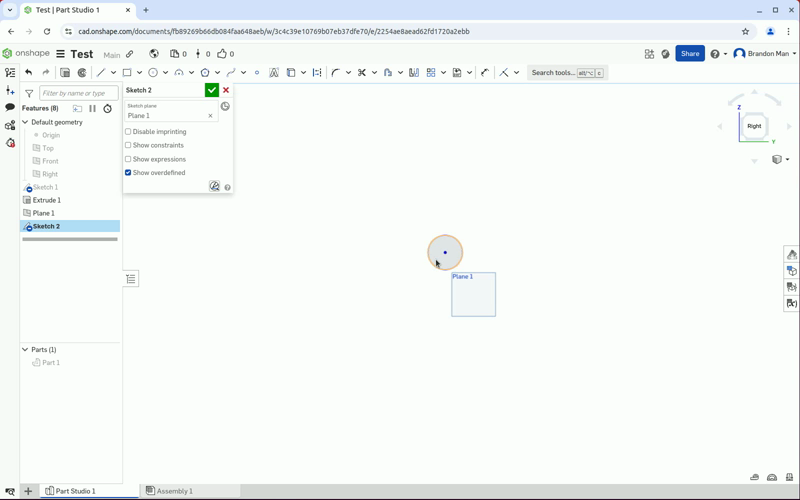
scroll(6)
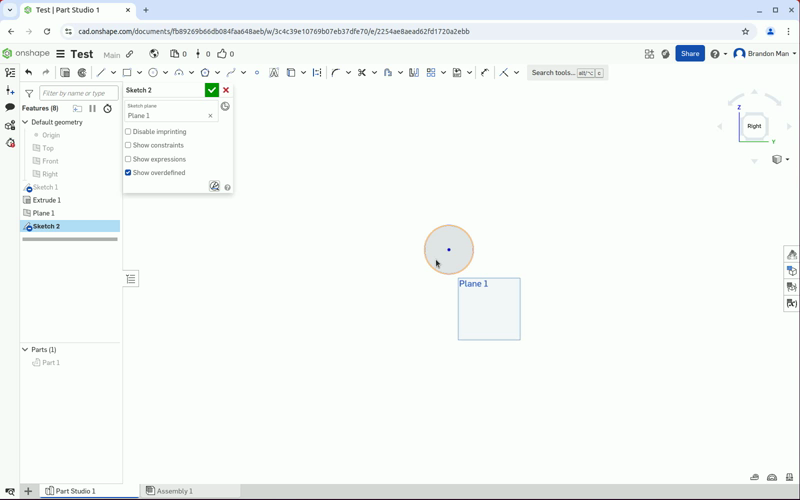
scroll(6)
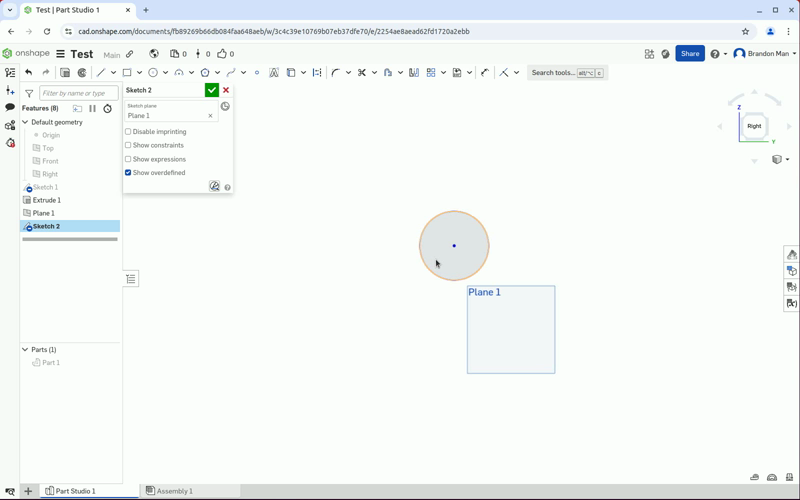
scroll(6)
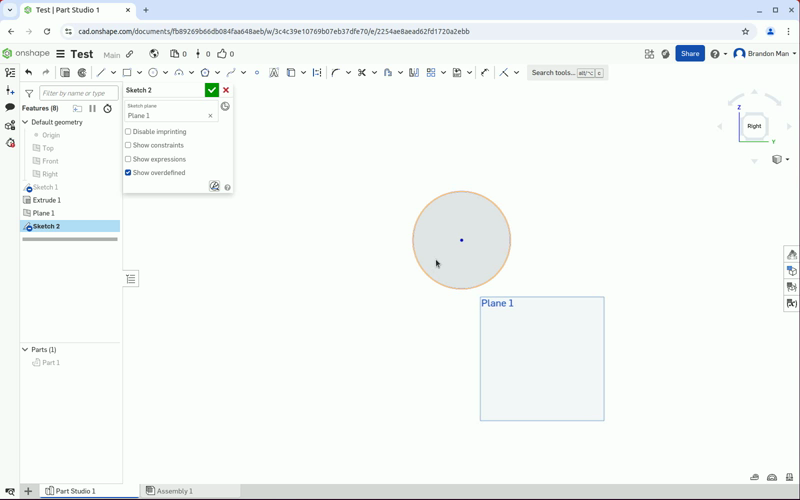
scroll(6)
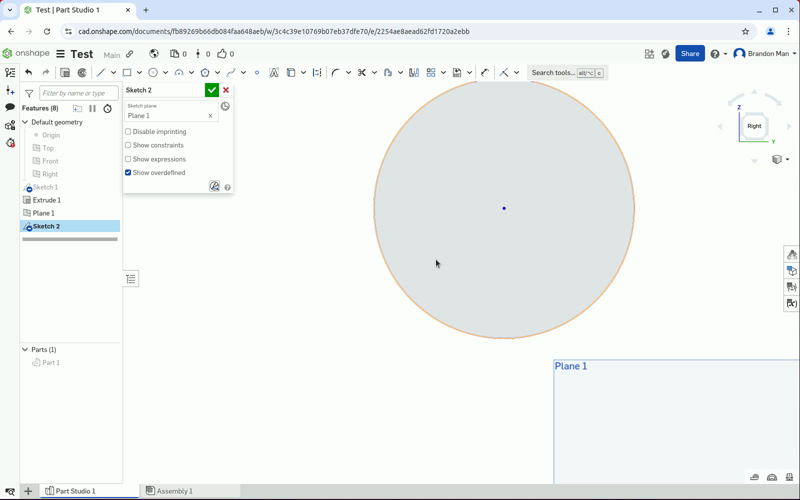
click(436, 259)
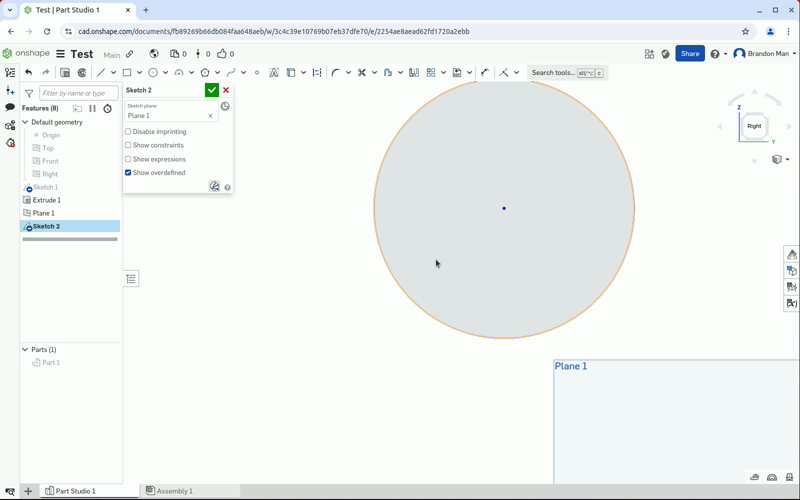
scroll(-6)
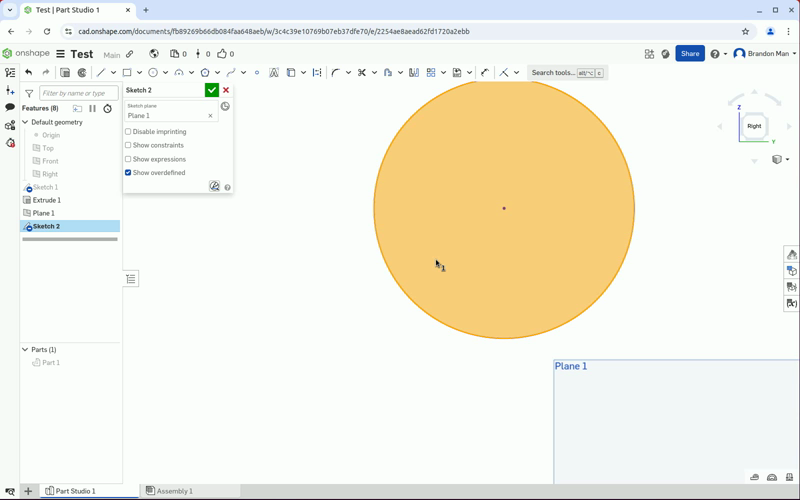
scroll(-6)
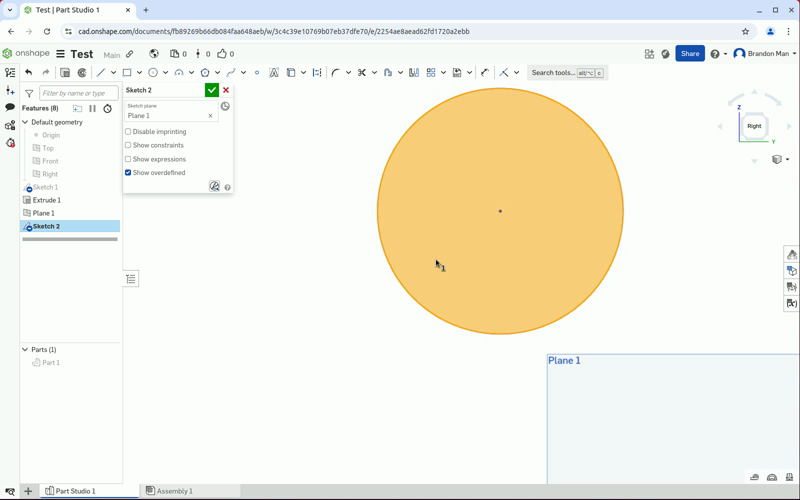
scroll(-6)
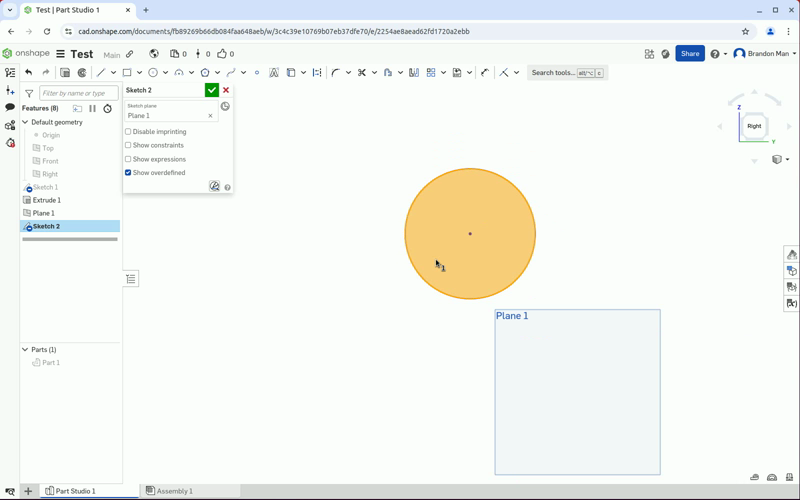
scroll(-6)
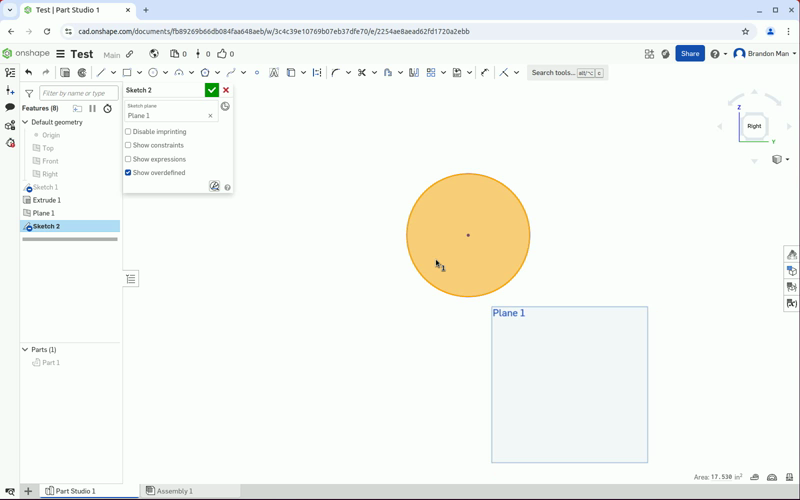
scroll(-6)
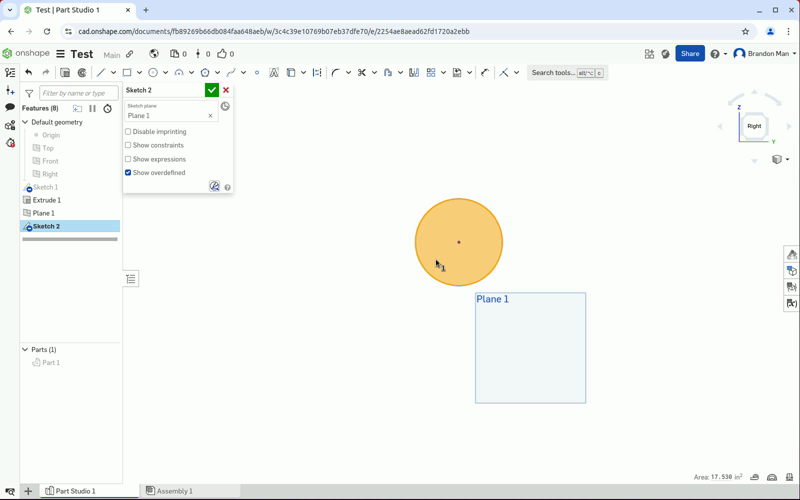
scroll(-6)
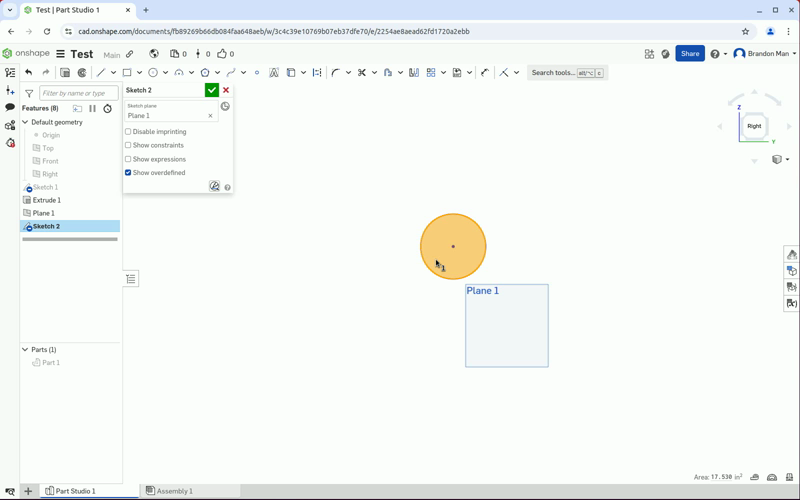
scroll(-6)
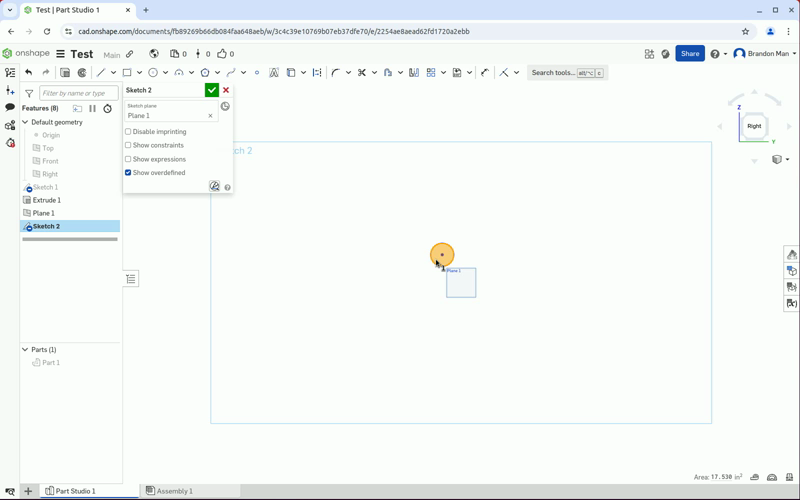
mouse_move(73, 352)
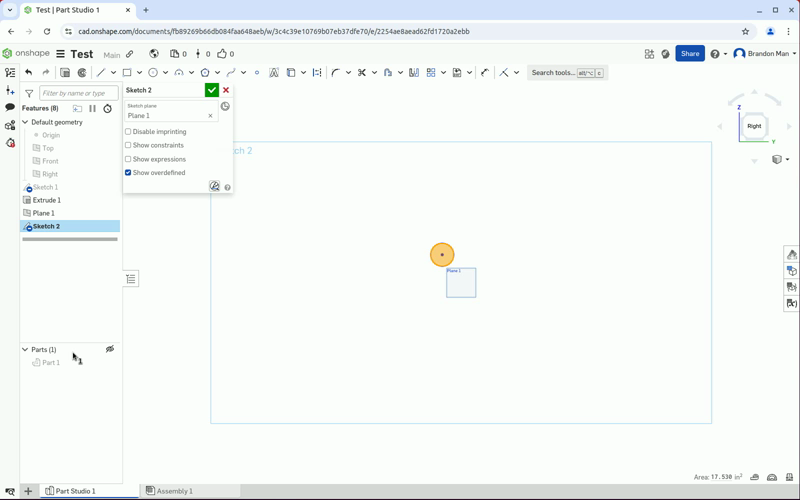
key(shift+y)
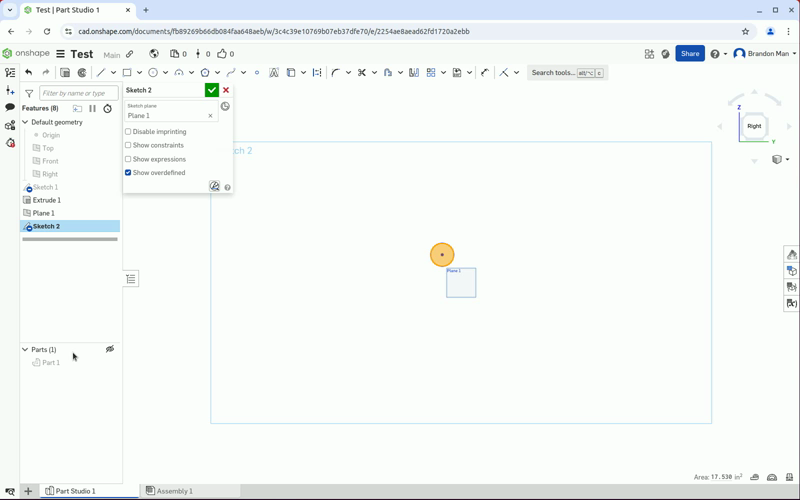
key(shift+e)
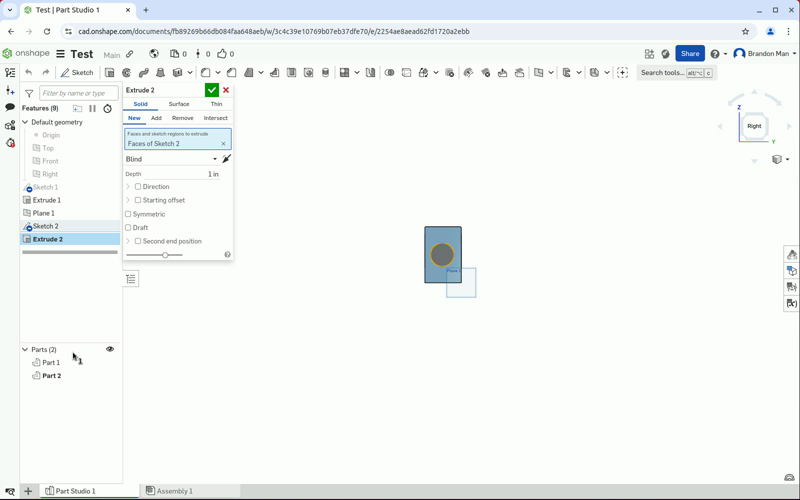
mouse_move(143, 106)
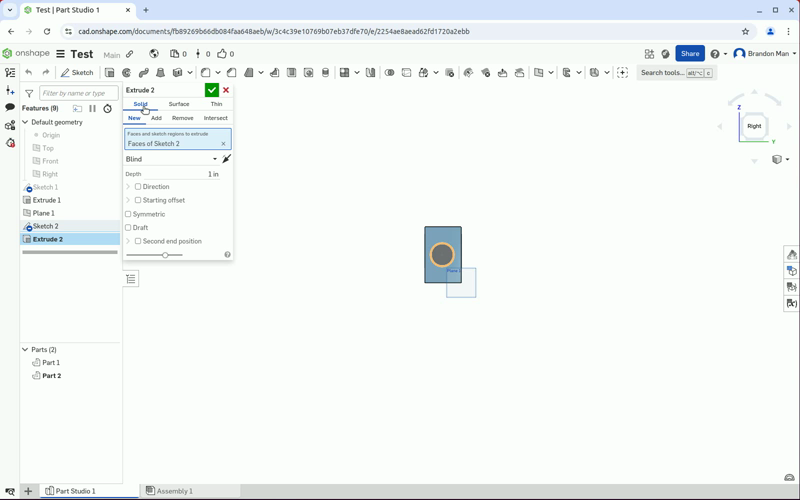
click(143, 106)
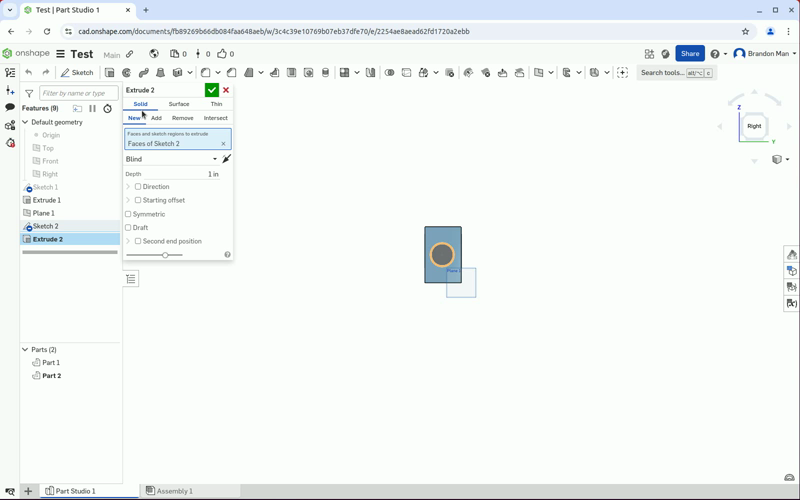
mouse_move(137, 120)
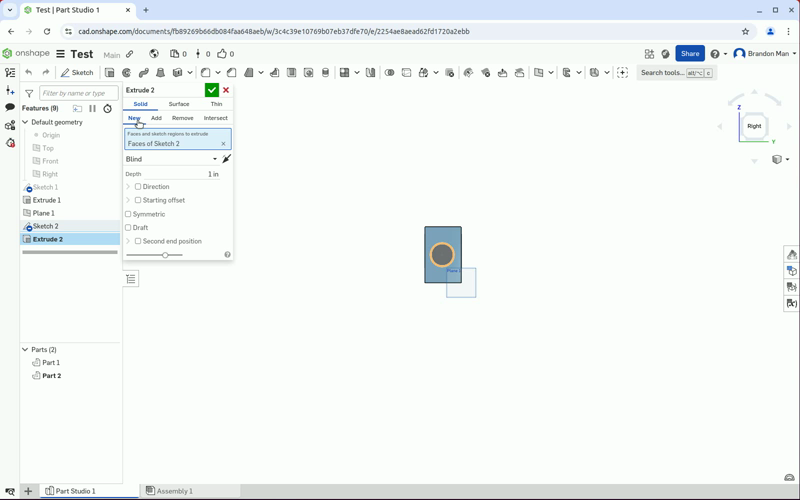
click(137, 120)
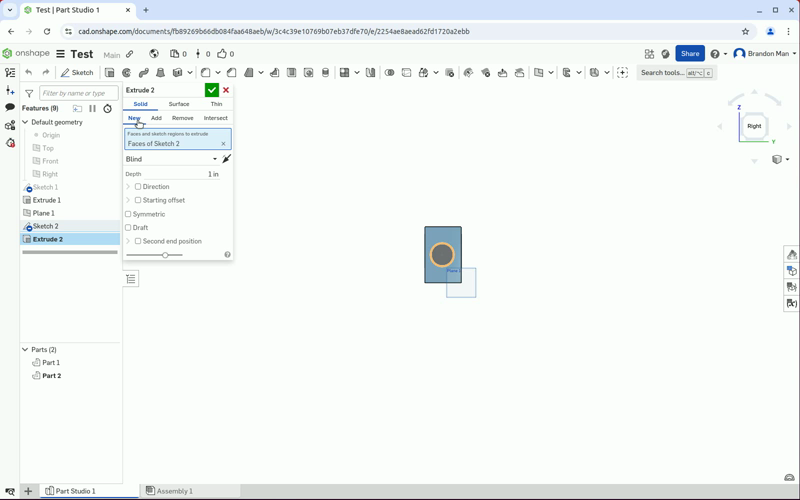
key(tab, 4)
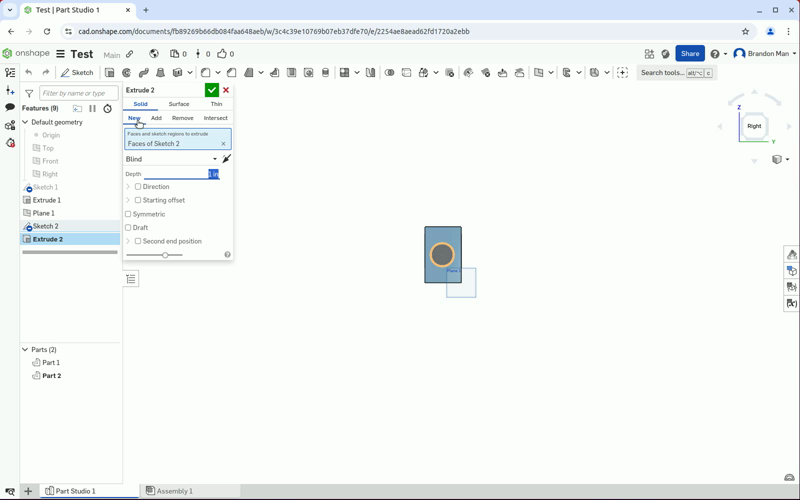
text(7.462)
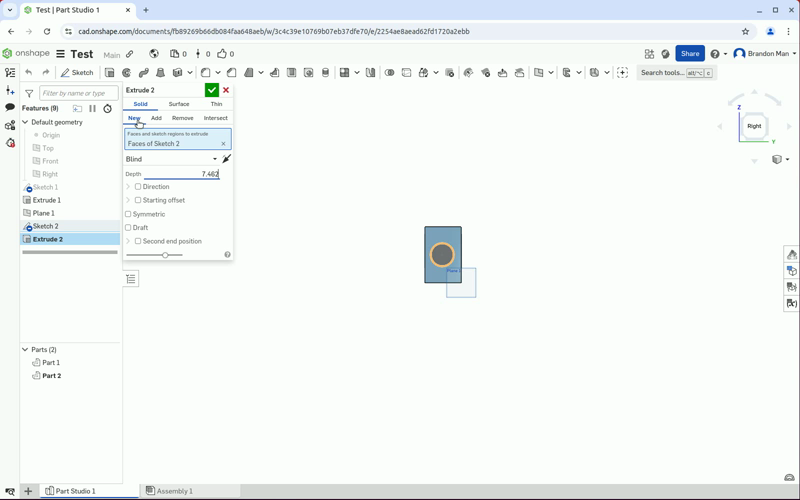
key(enter)
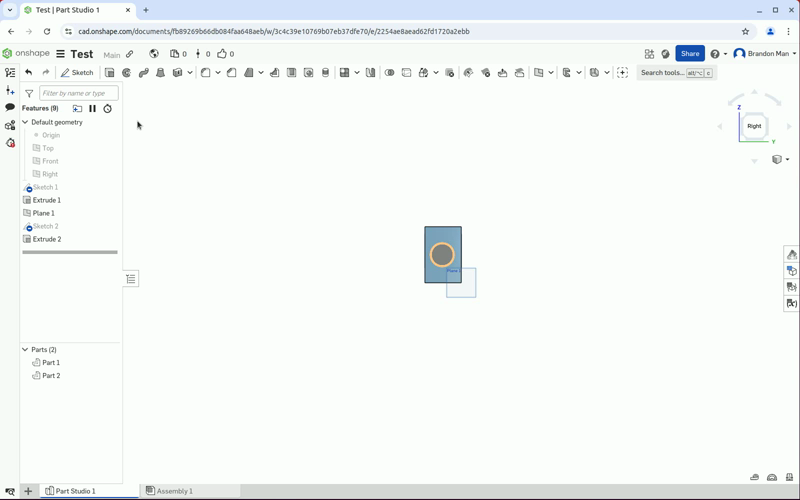
key(shift+h)
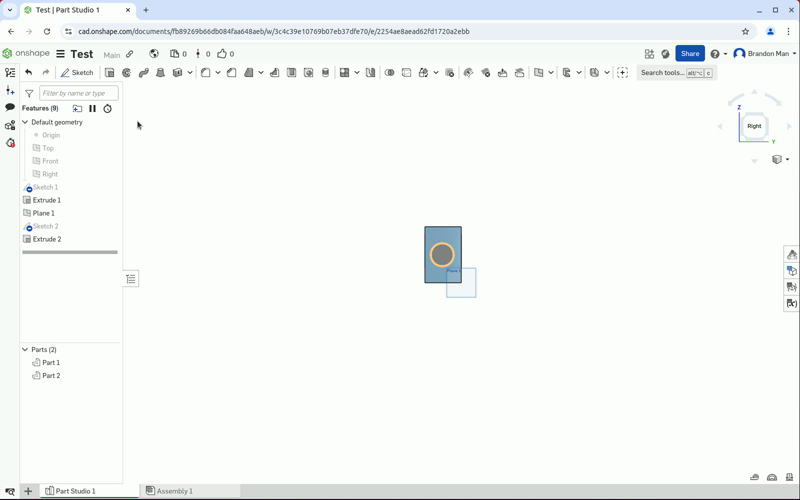
key(shift+h)
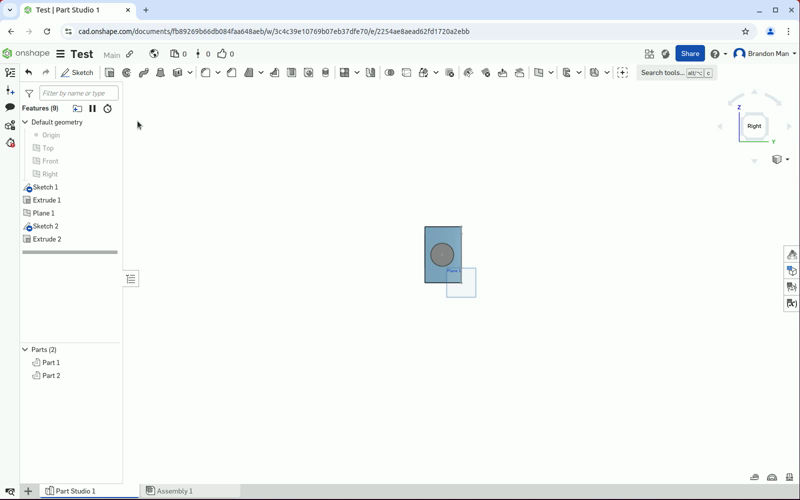
key(shift+7)
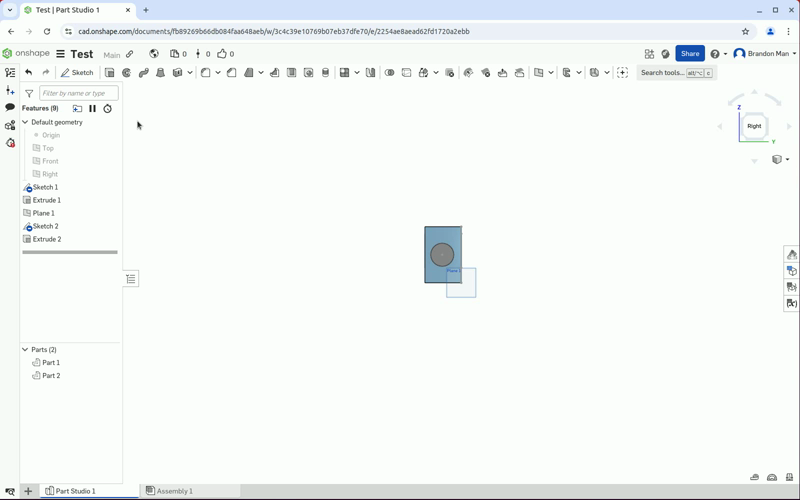
key(right, 2)
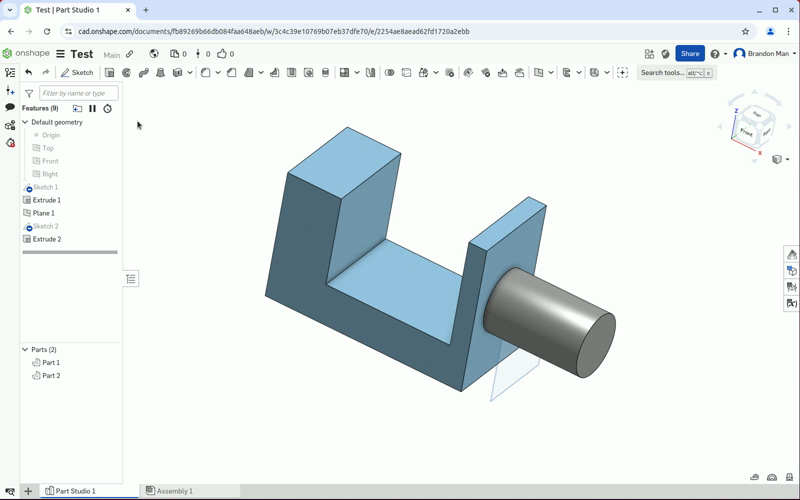
key(down, 2)
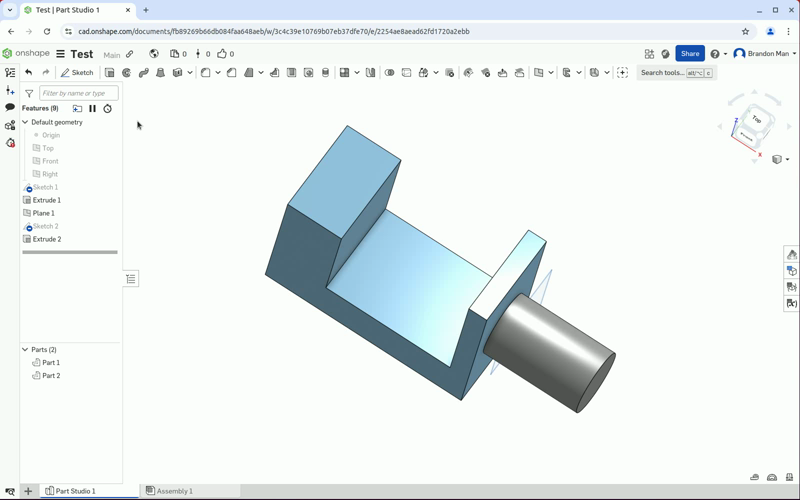
key(up, 2)
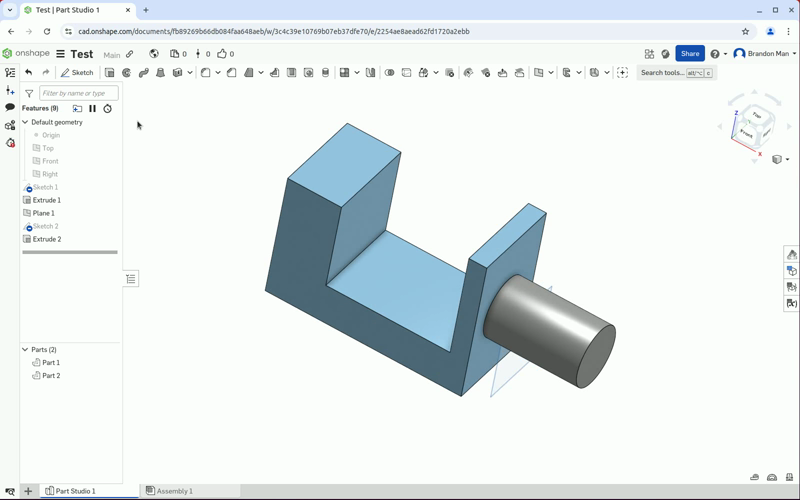
key(left, 2)
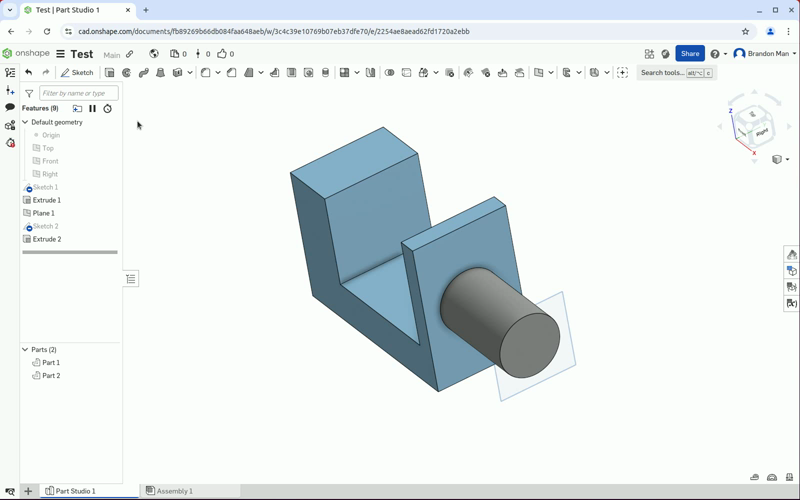
mouse_move(73, 189)
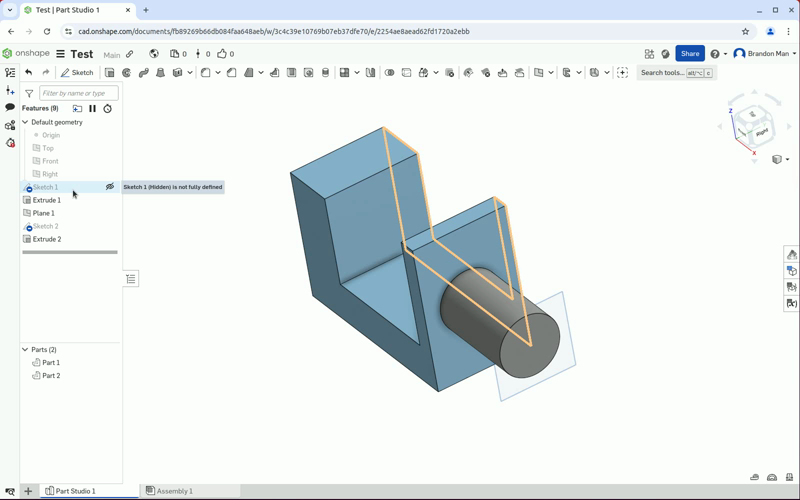
click(73, 189)